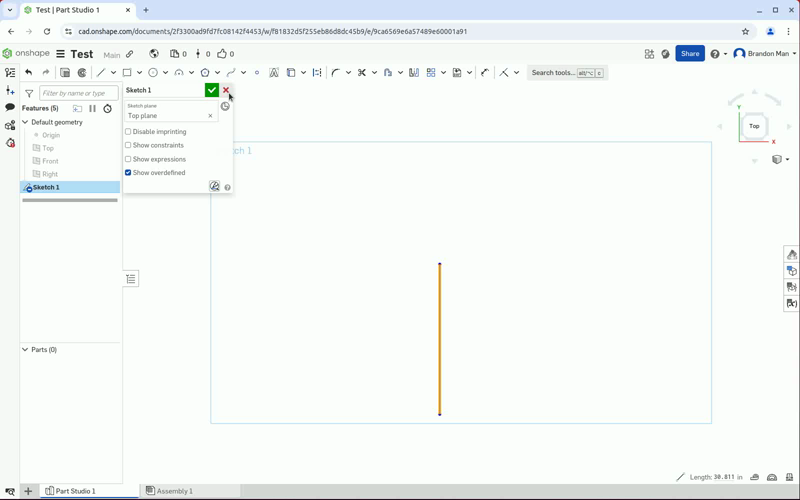
key(shift+h)
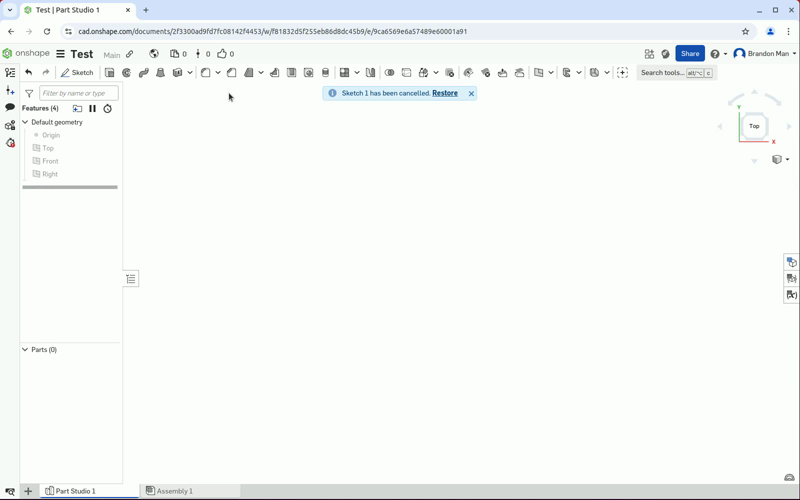
mouse_move(73, 352)
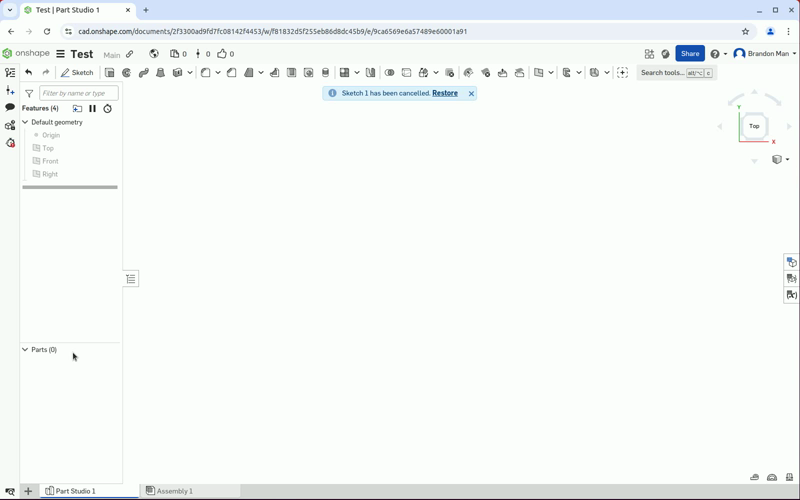
key(y)
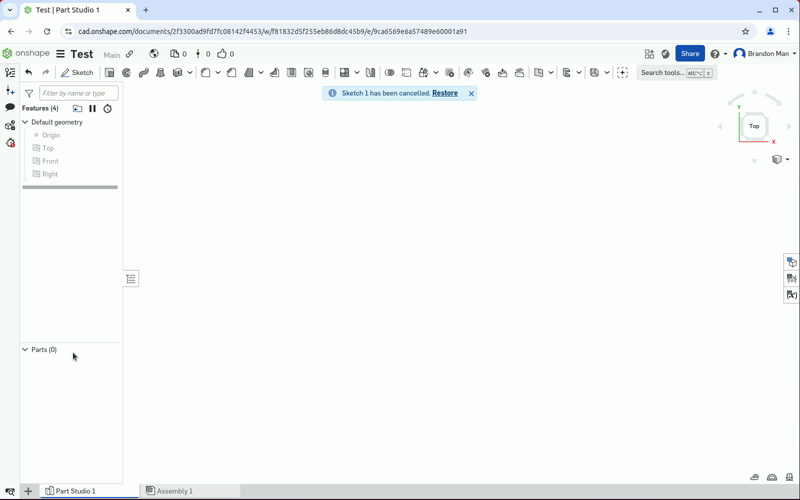
key(shift+p)
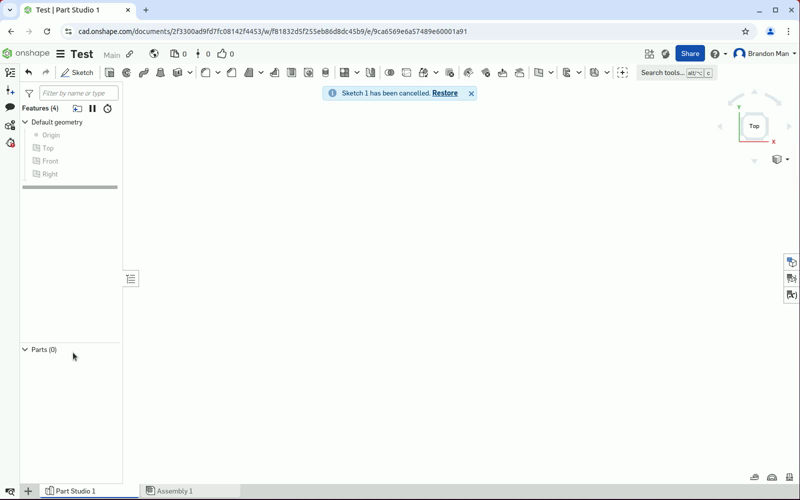
key(space)
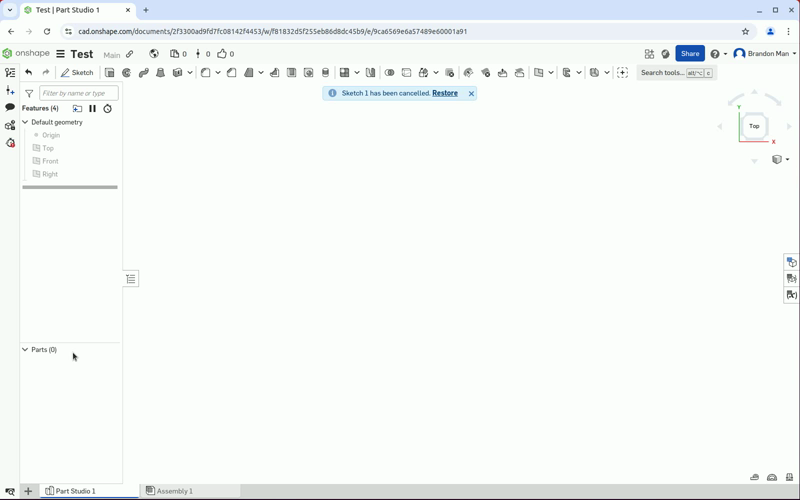
key_down(shift)
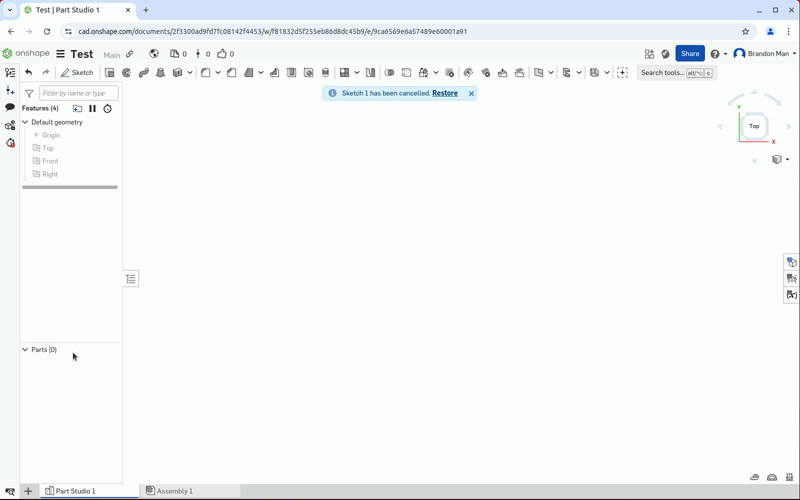
key(up)
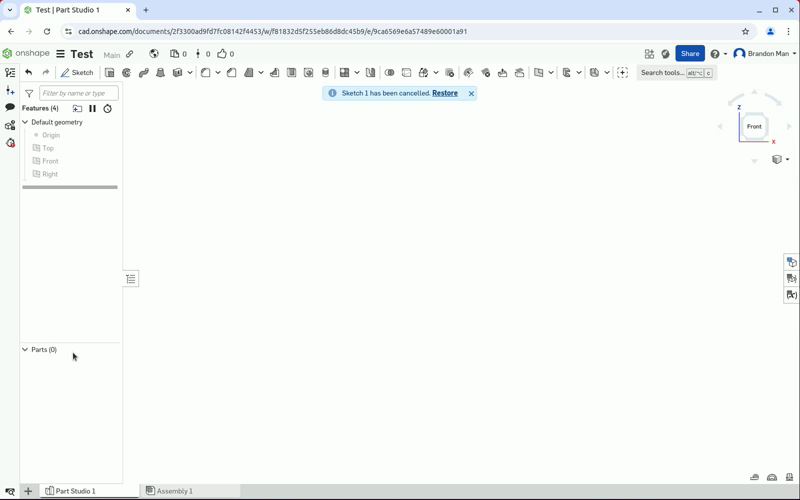
key_up(shift)
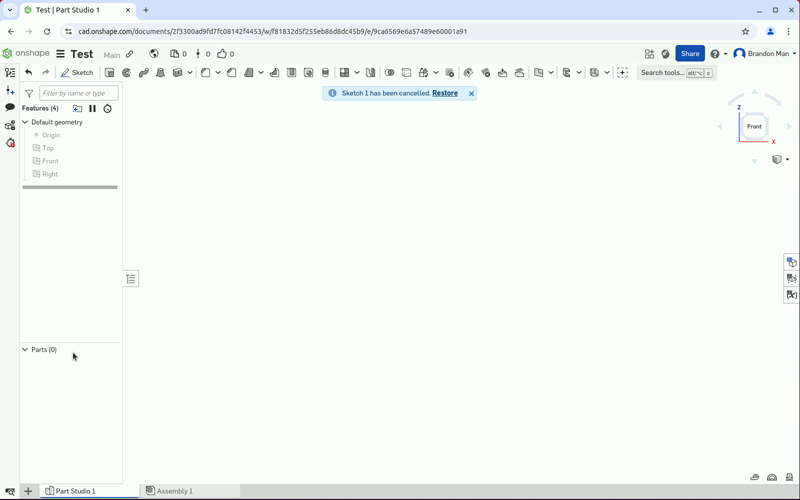
key(space)
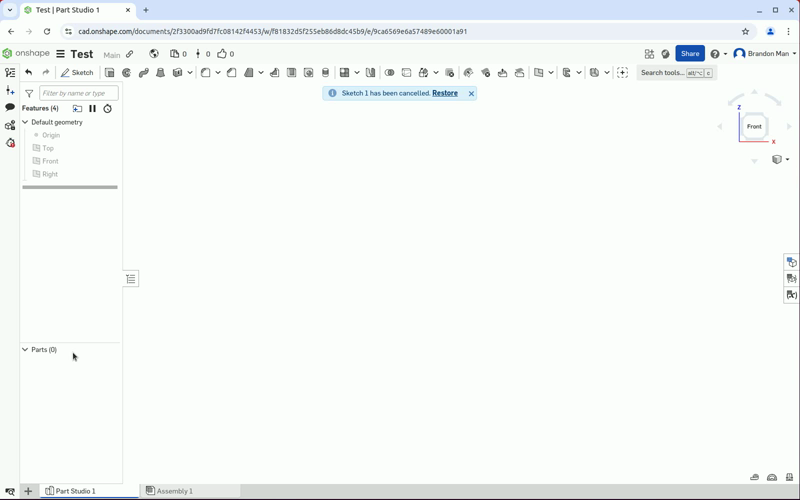
key_down(shift)
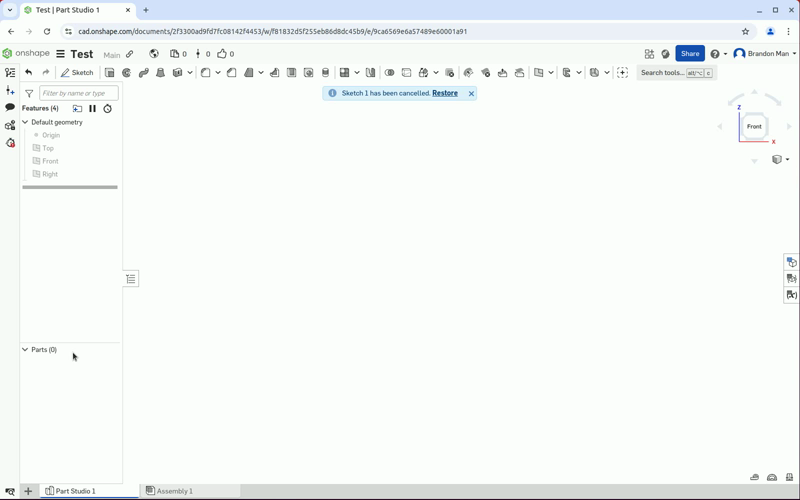
key(left)
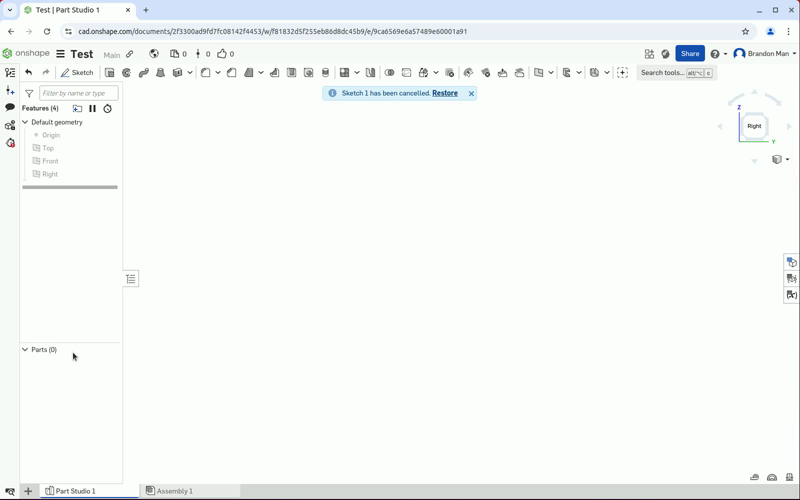
key_up(shift)
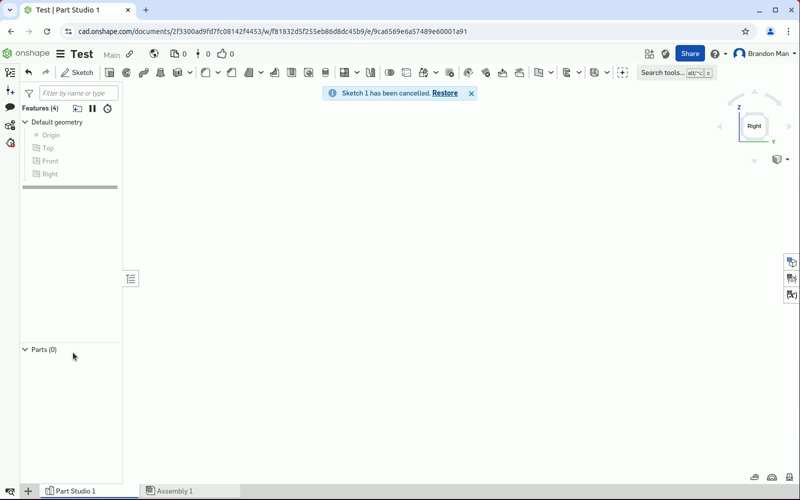
mouse_move(73, 352)
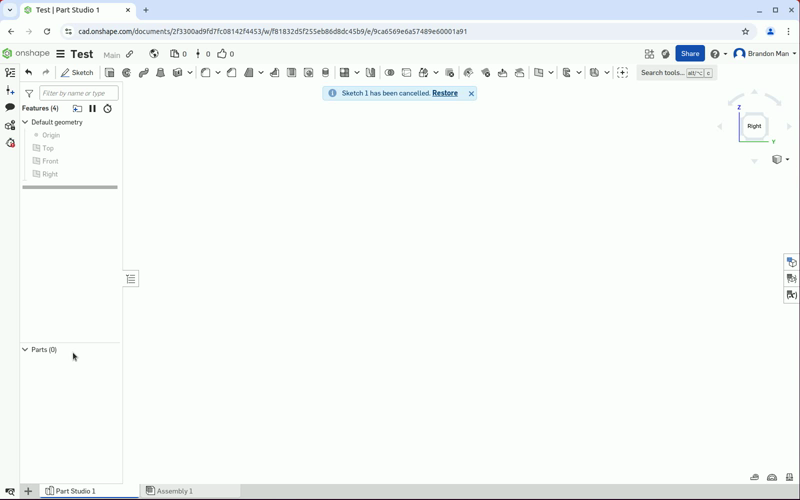
key(shift+y)
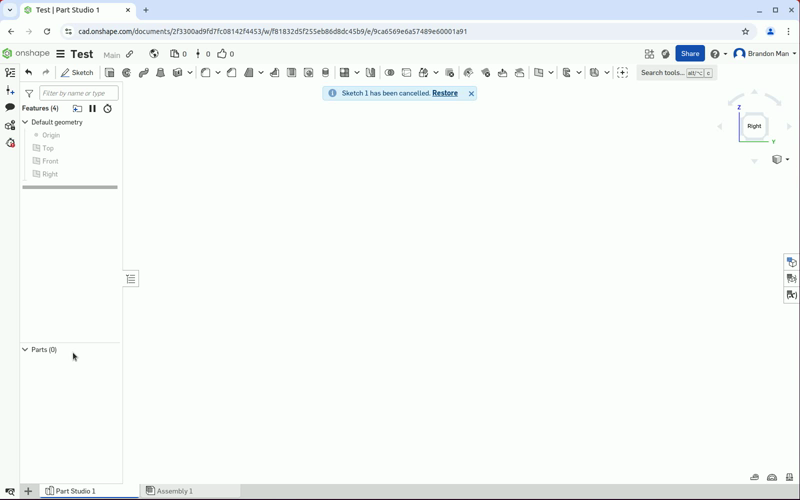
key(shift+s)
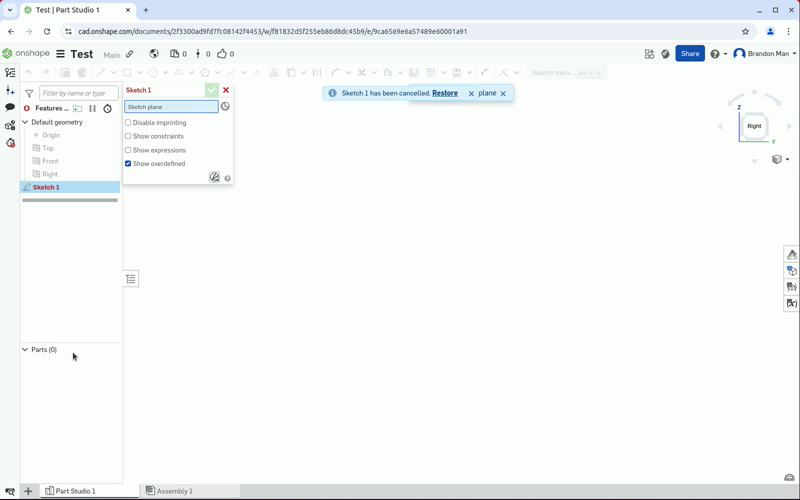
mouse_move(73, 176)
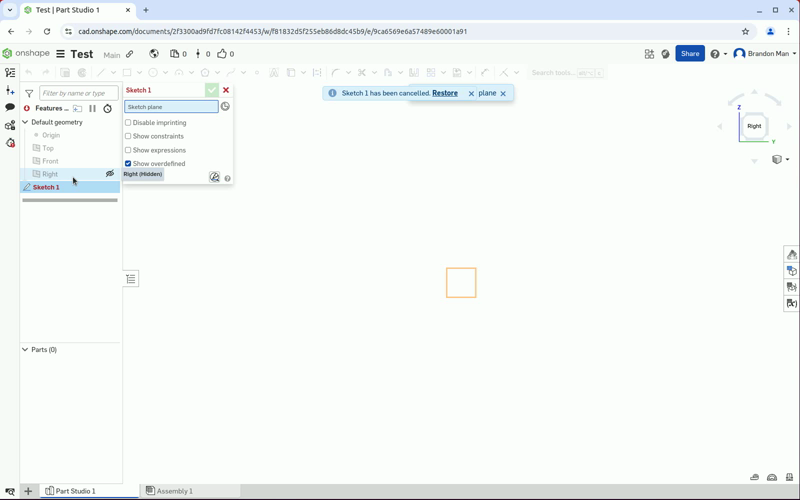
click(73, 176)
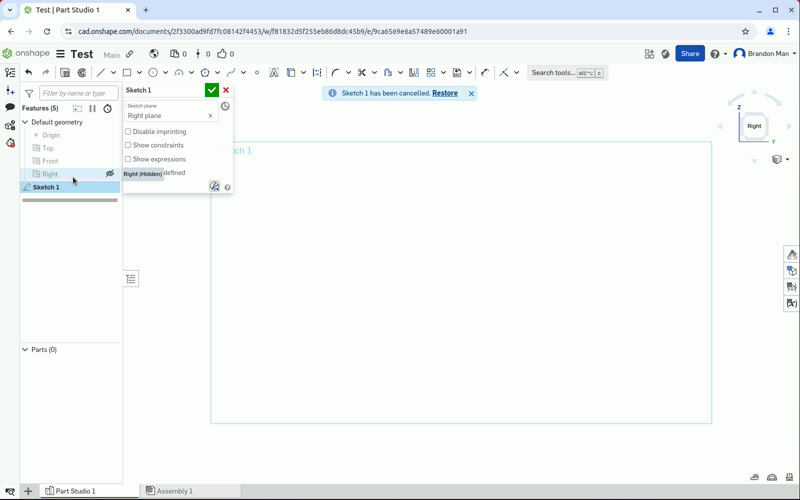
mouse_move(73, 352)
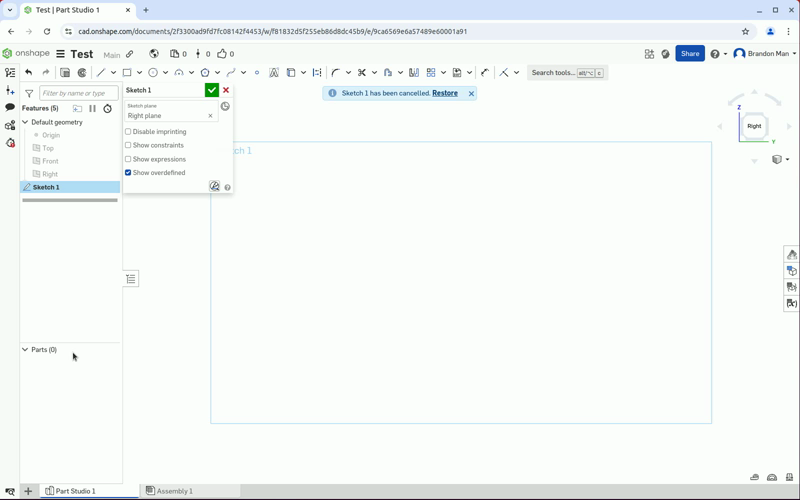
key(y)
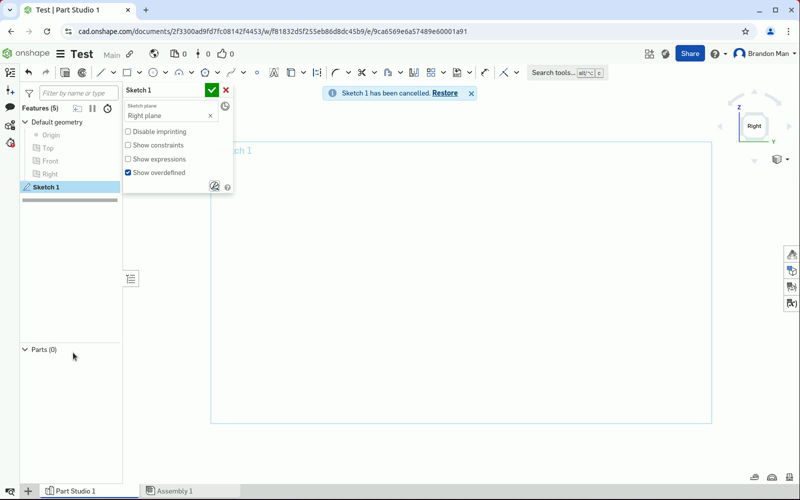
key(c)
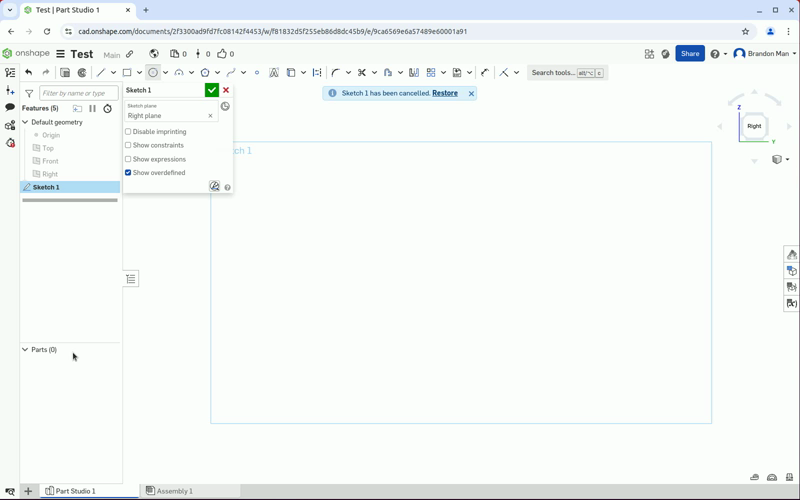
key_down(shift)
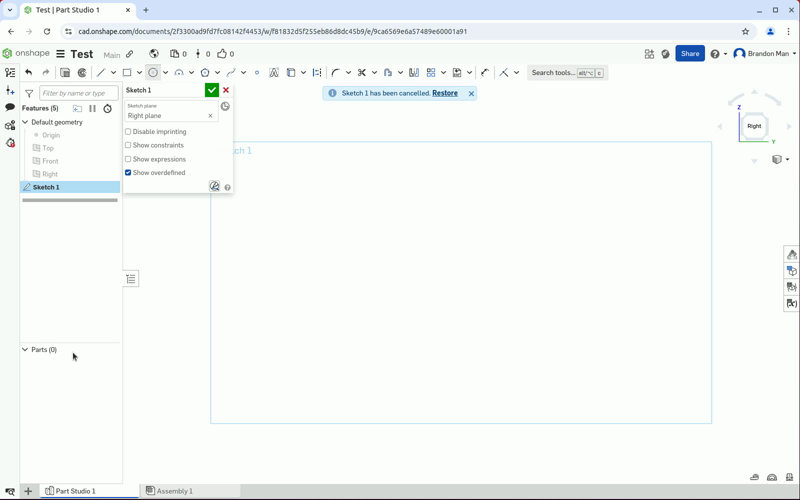
mouse_move(461, 282)
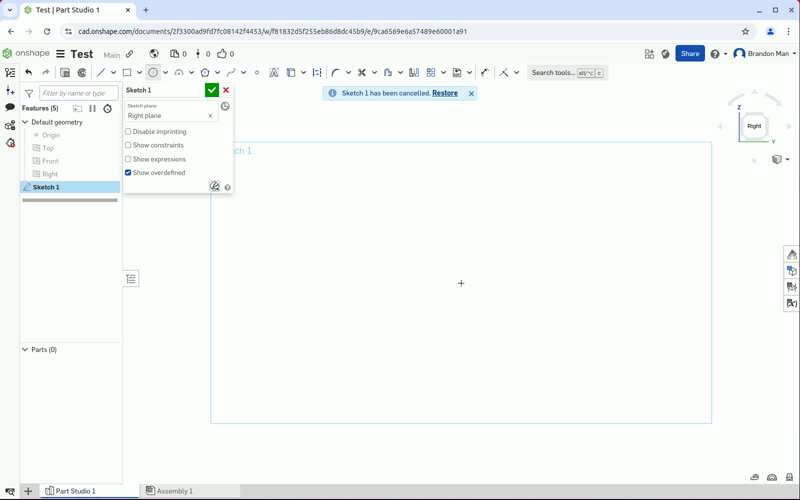
click(461, 282)
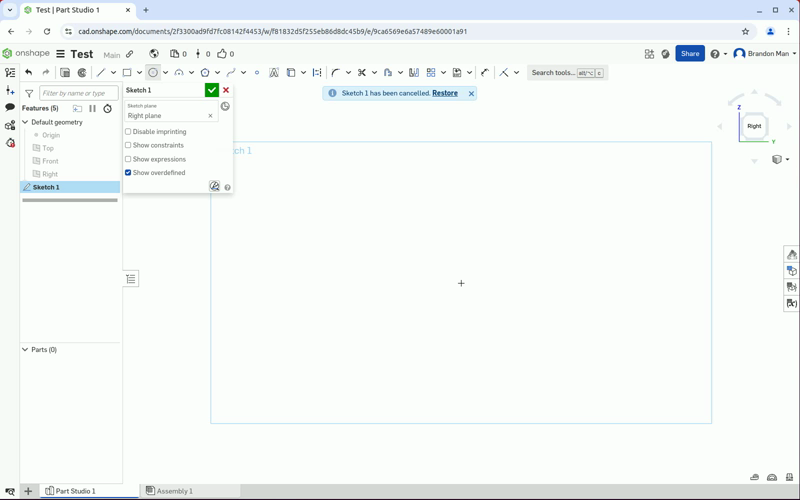
key_up(shift)
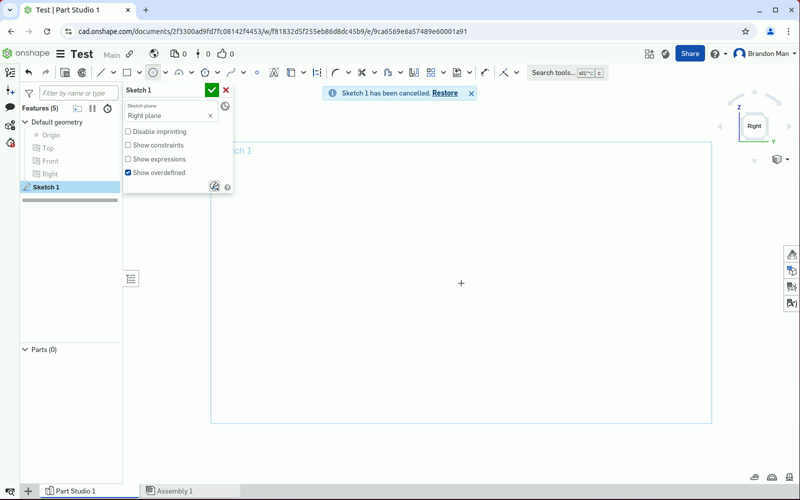
mouse_move(546, 282)
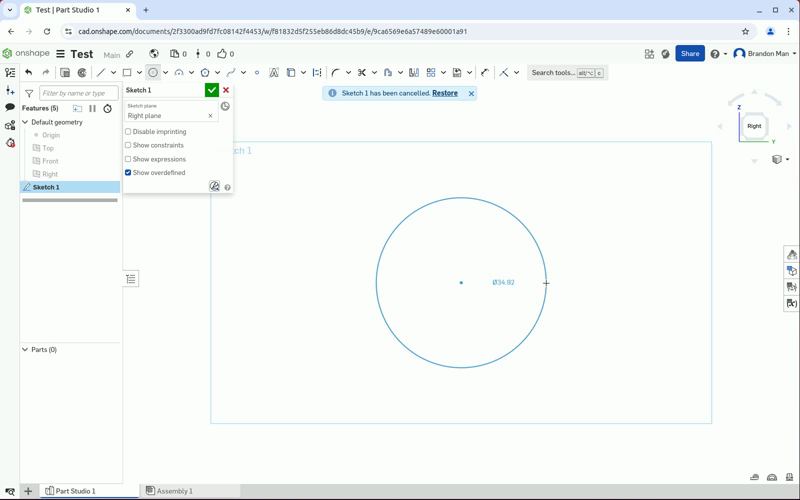
click(546, 282)
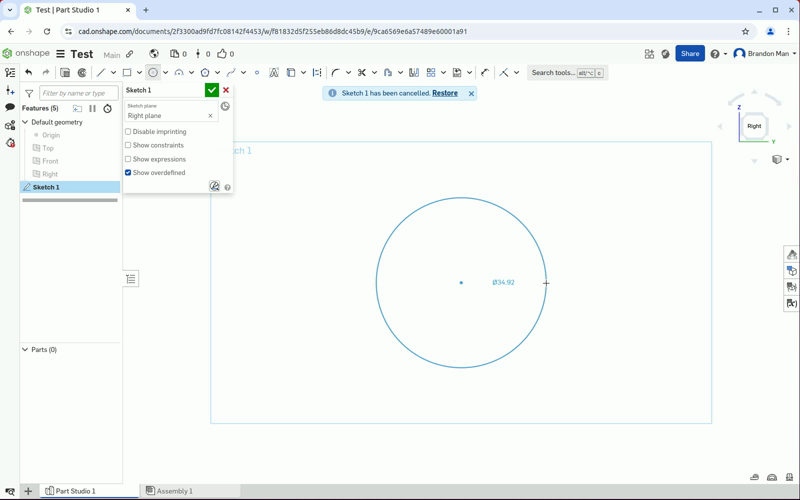
key(esc)
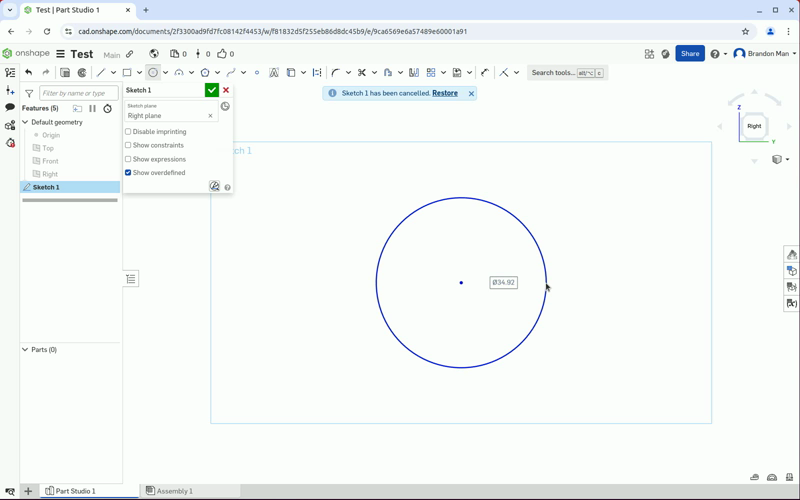
mouse_move(437, 297)
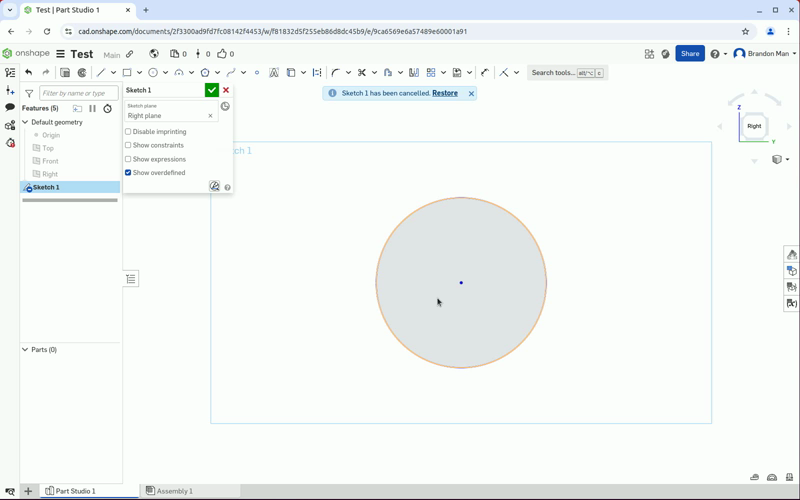
click(437, 297)
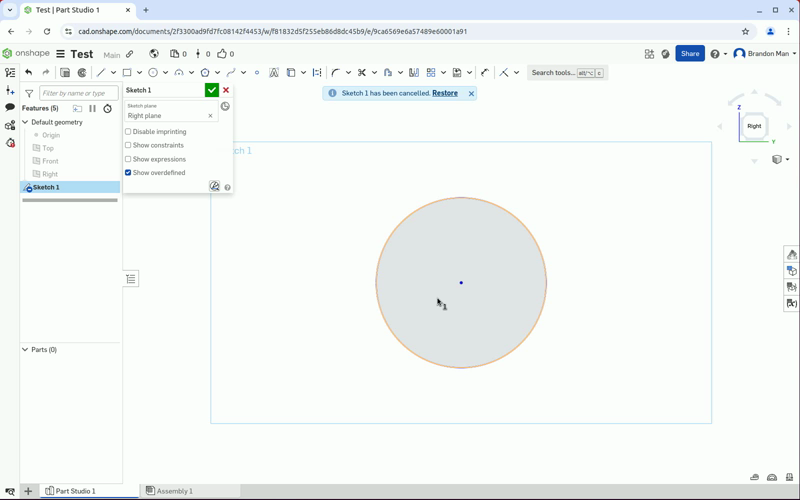
mouse_move(73, 352)
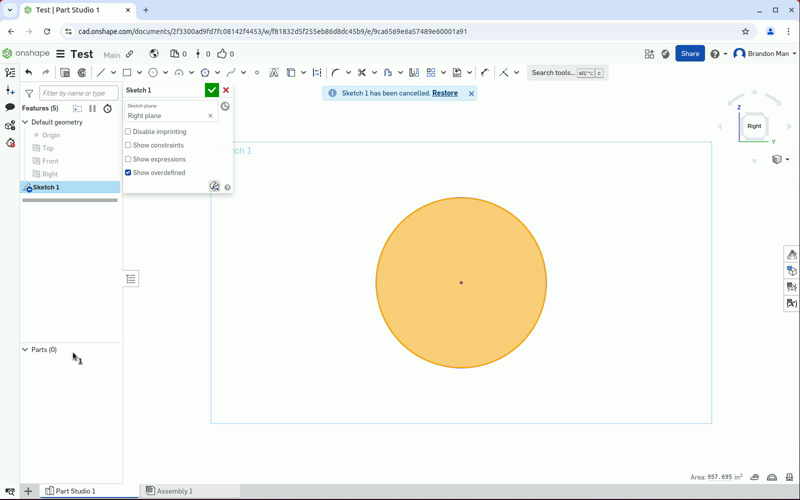
key(shift+y)
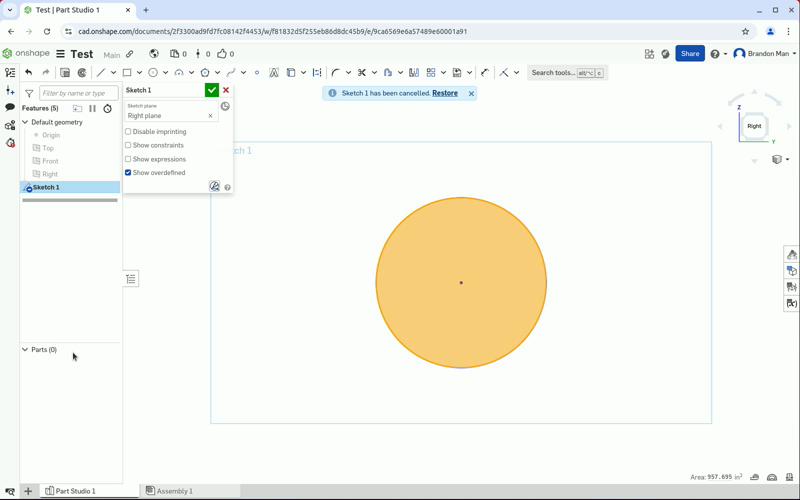
key(shift+e)
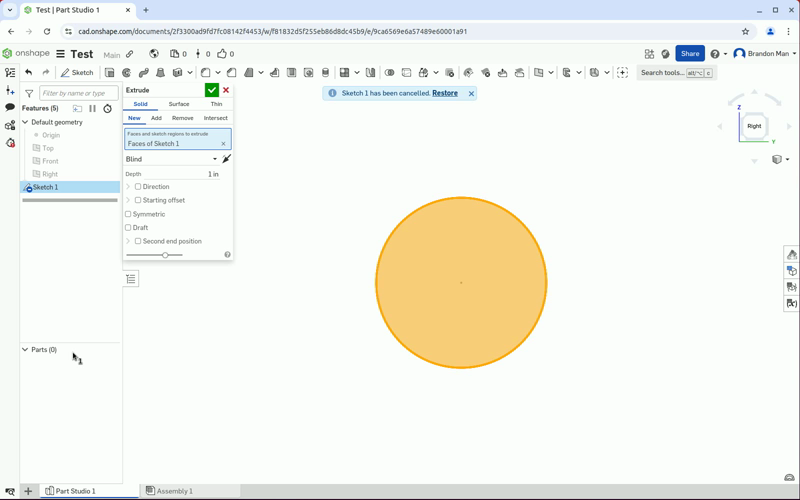
mouse_move(143, 106)
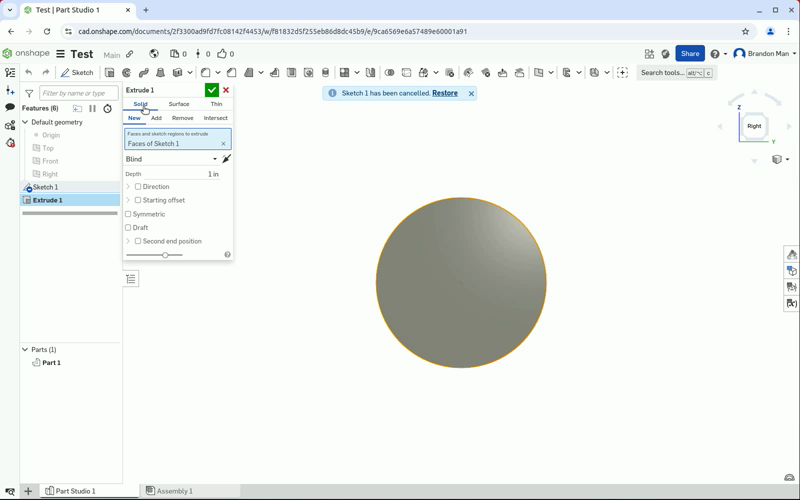
click(143, 106)
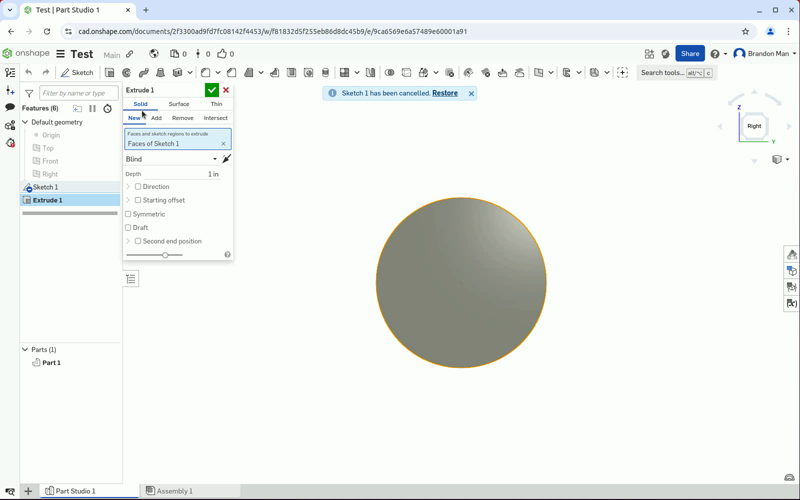
mouse_move(137, 120)
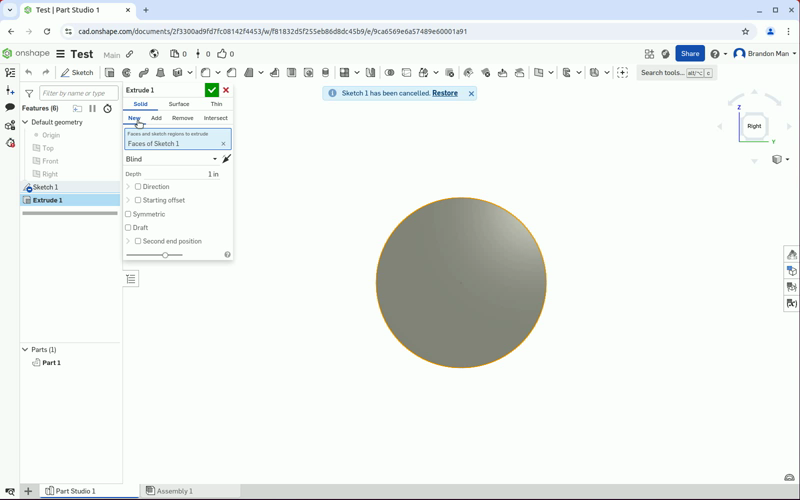
click(137, 120)
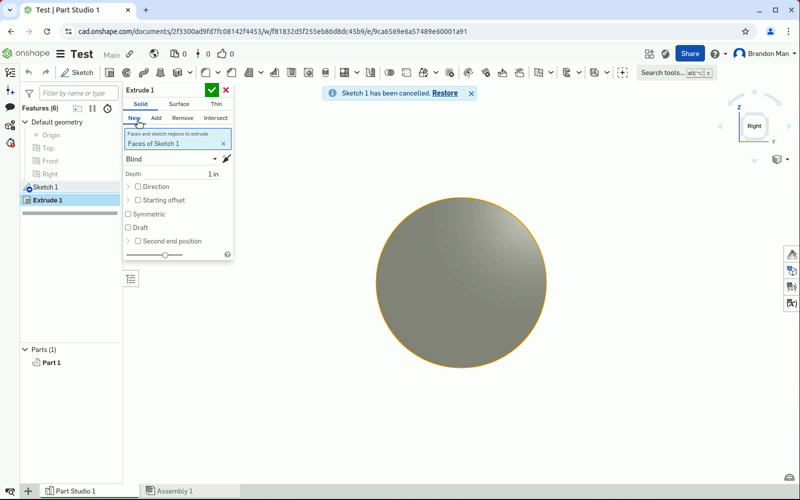
key(tab, 4)
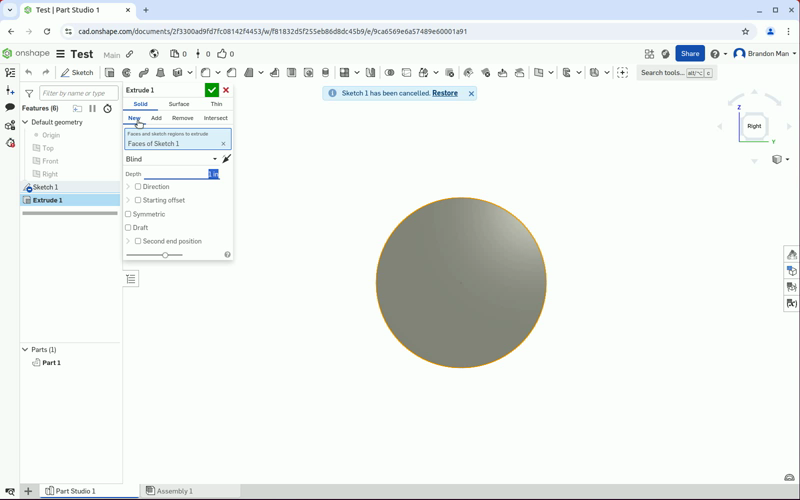
text(34.662)
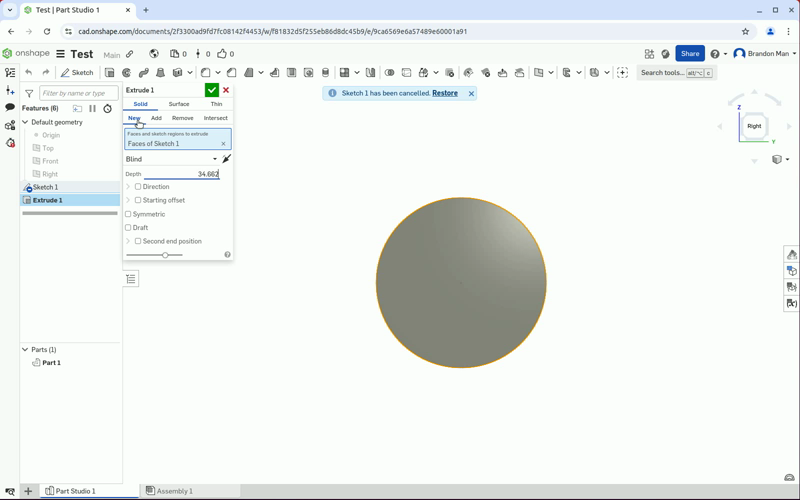
key(tab, 3)
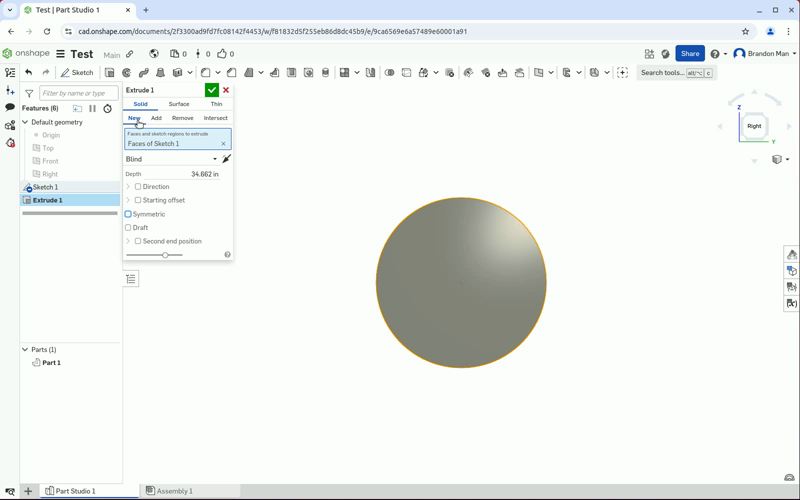
key(space)
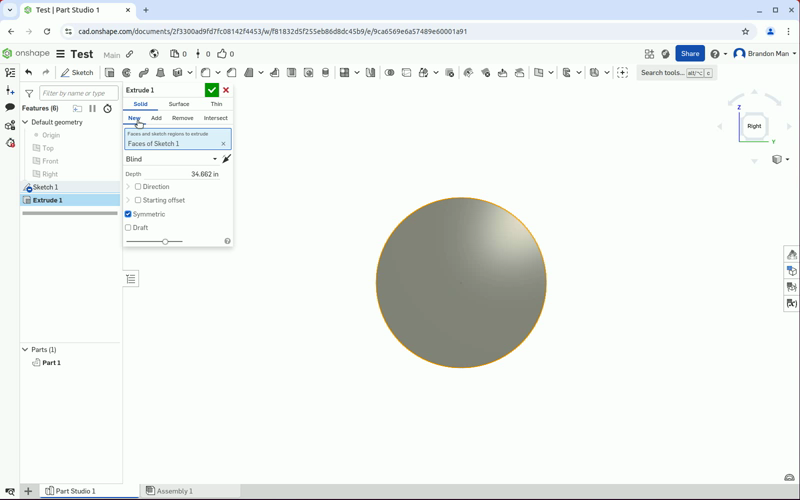
key(enter)
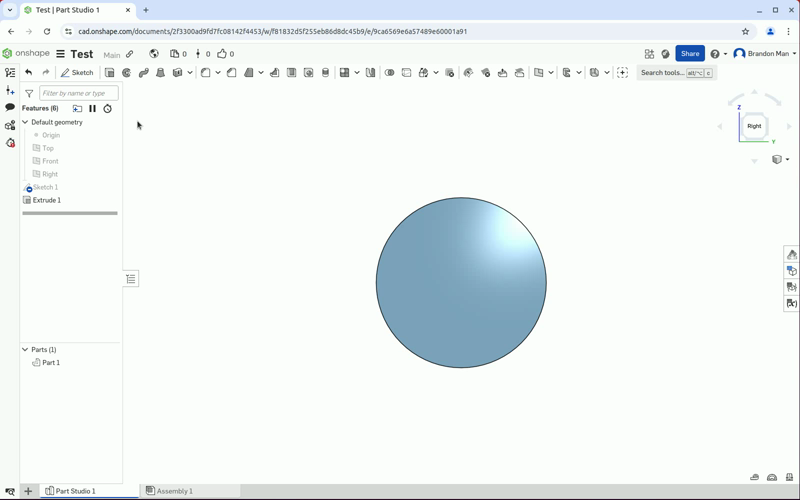
key(shift+h)
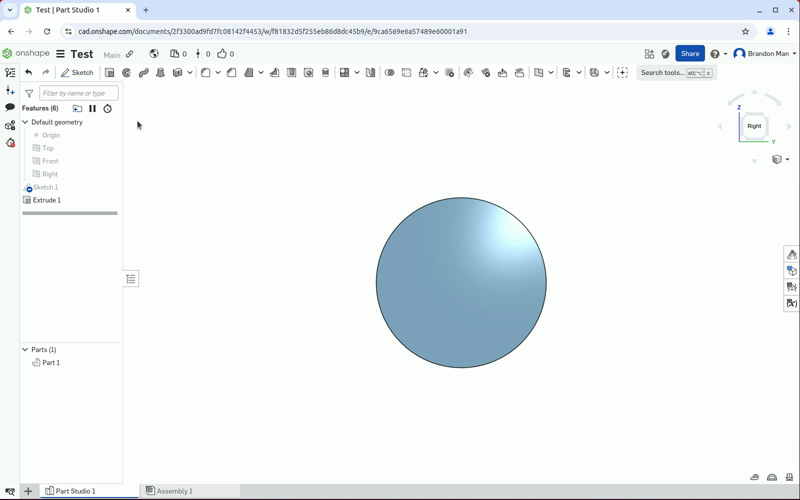
key(shift+h)
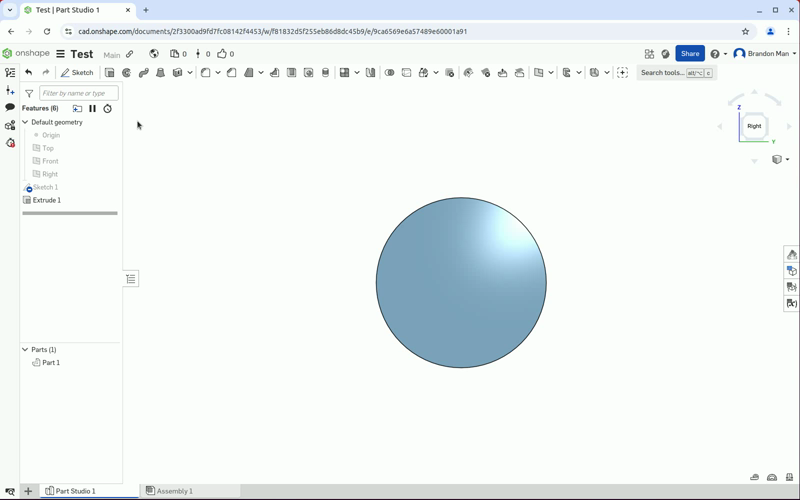
mouse_move(73, 189)
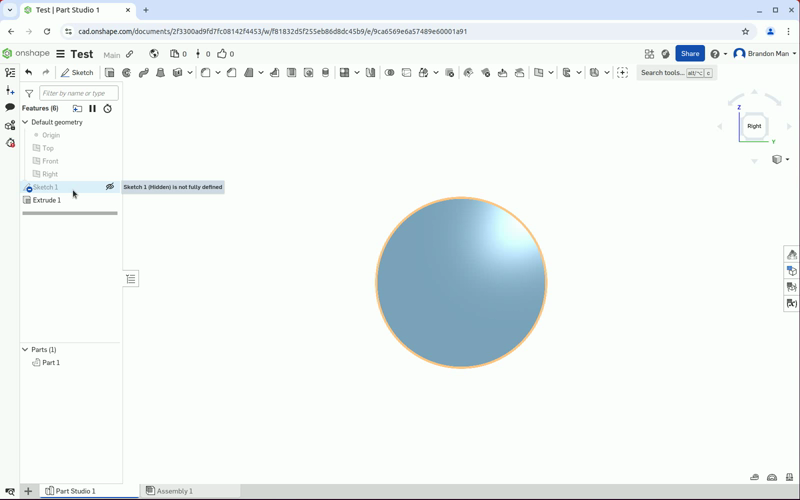
click(73, 189)
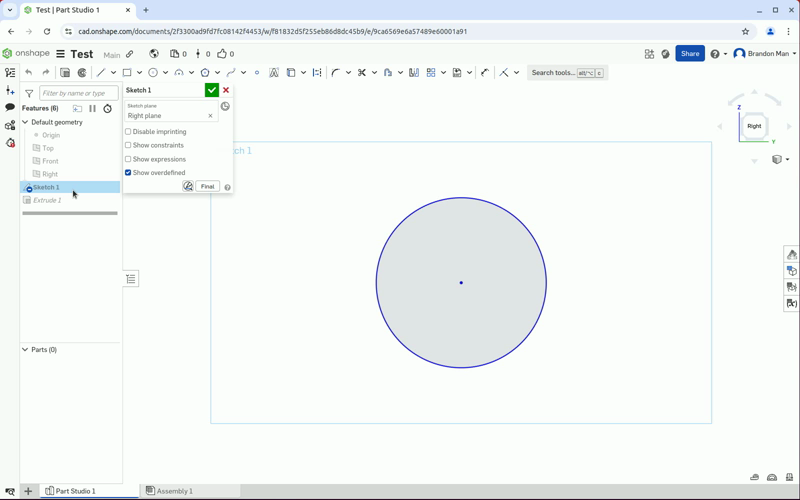
mouse_move(229, 92)
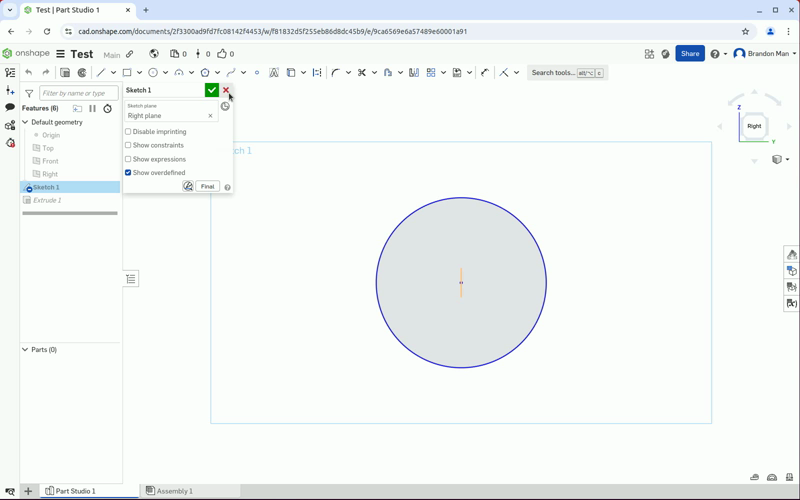
click(229, 92)
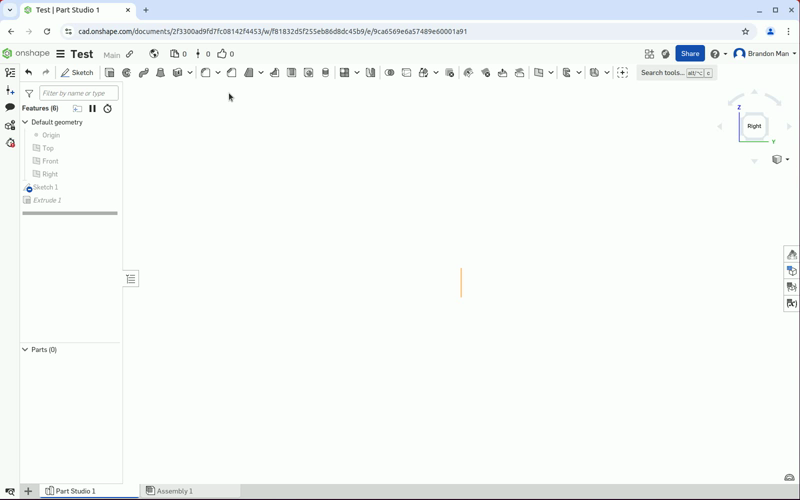
mouse_move(73, 352)
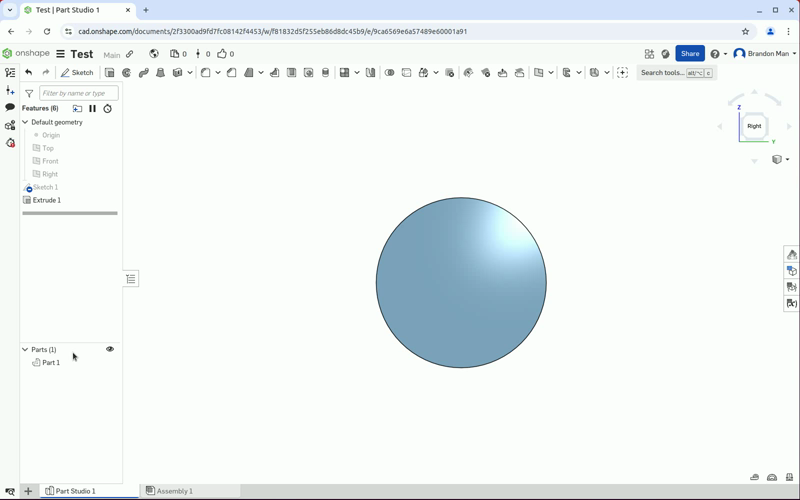
key(y)
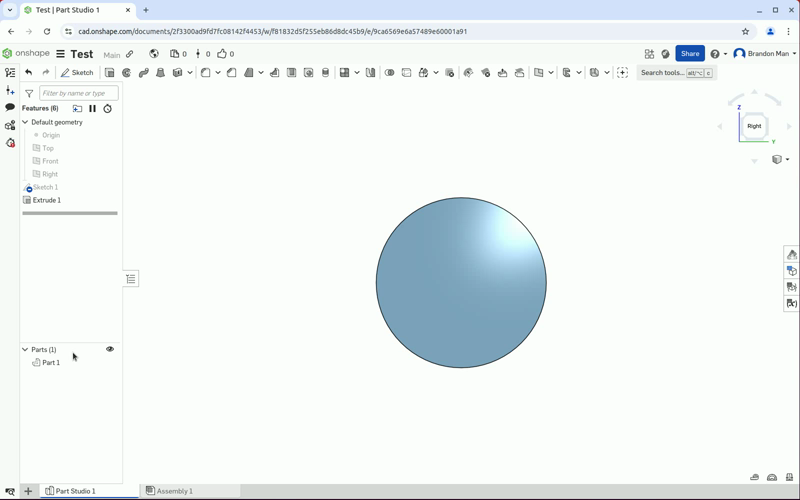
key(shift+p)
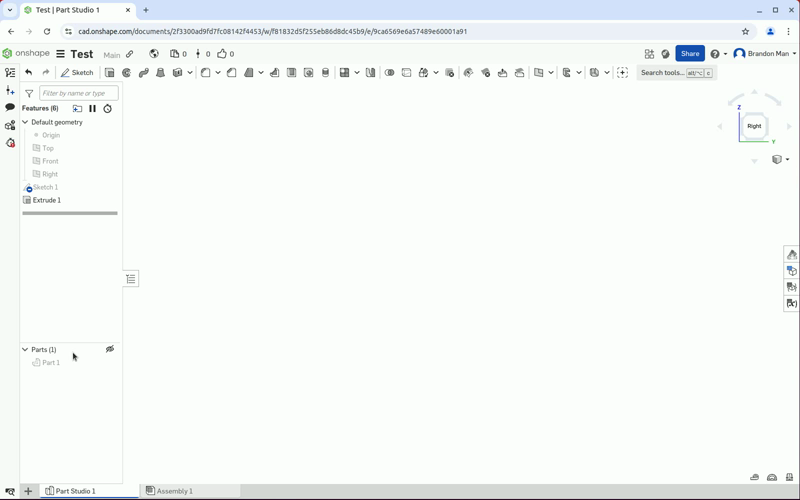
key(space)
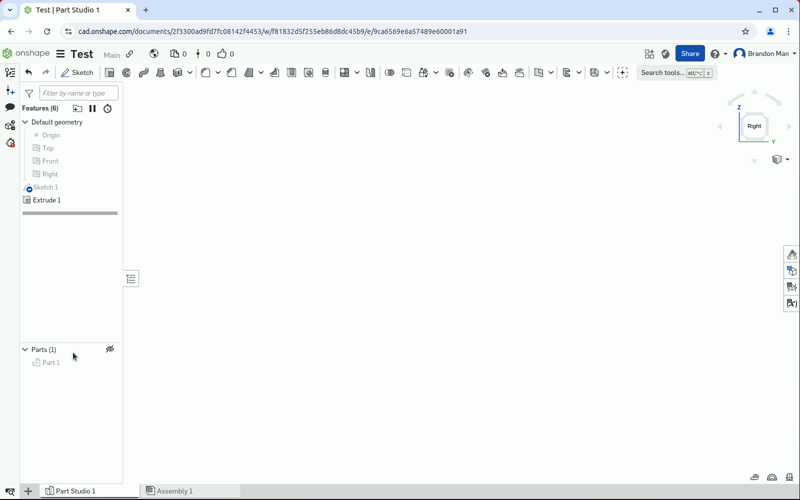
key_down(shift)
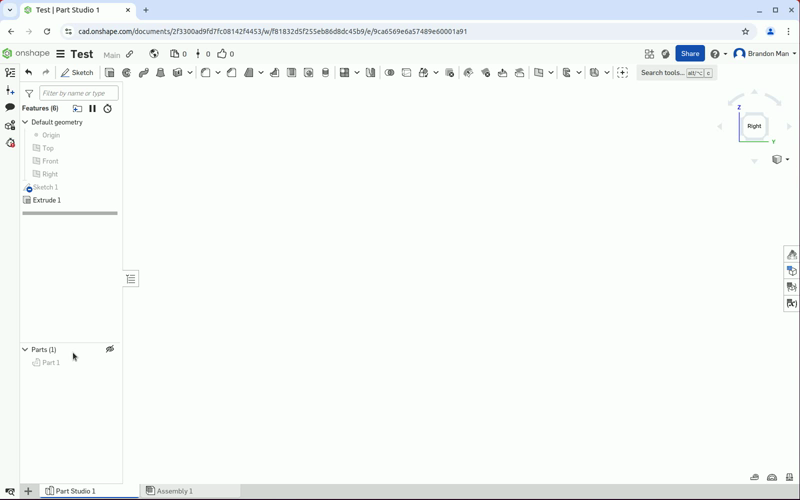
key(right)
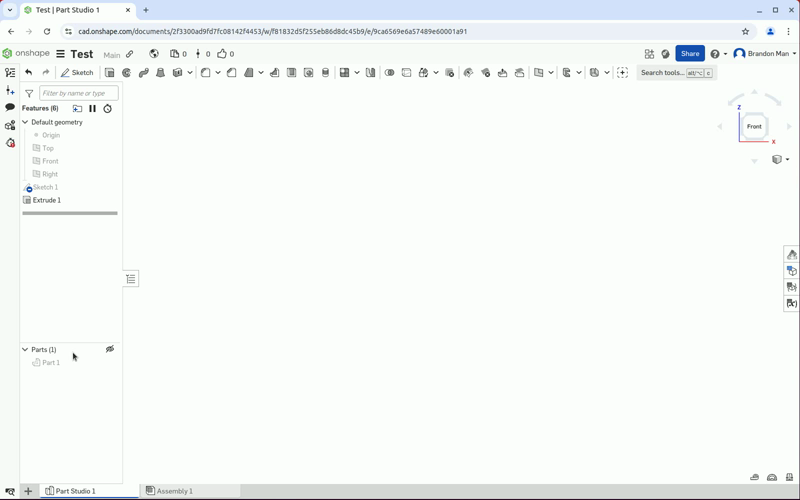
key_up(shift)
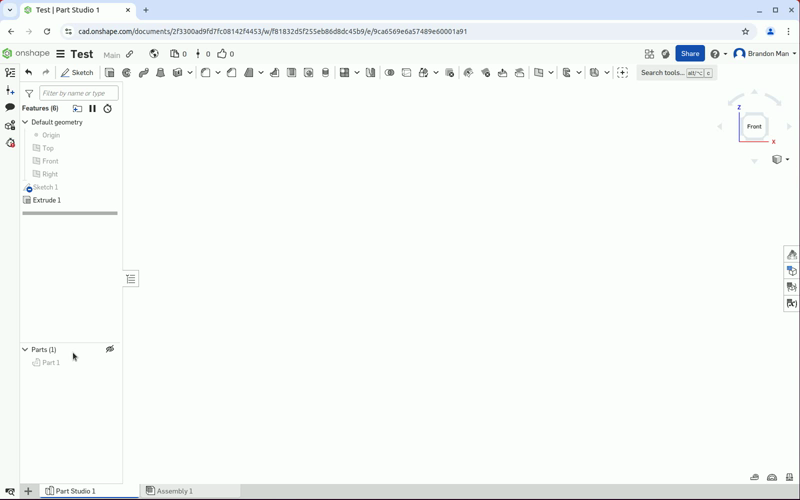
mouse_move(73, 352)
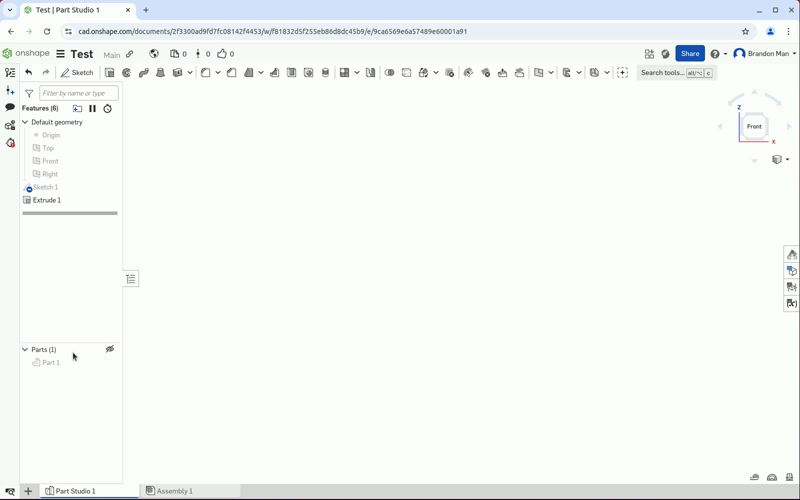
key(shift+y)
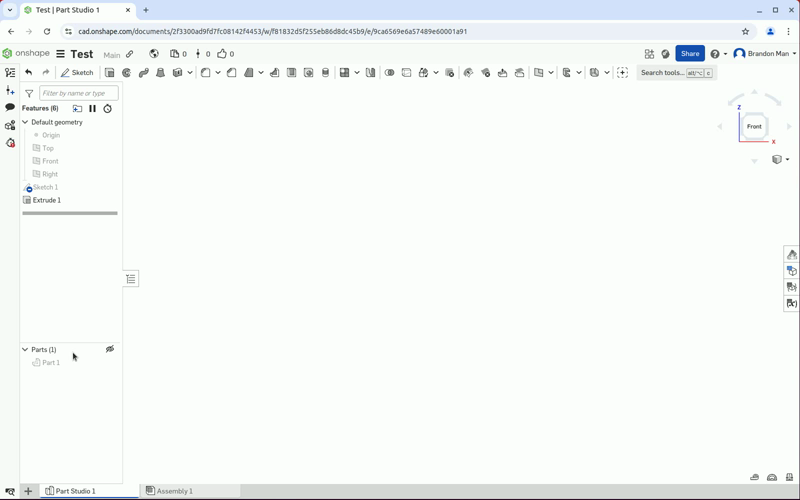
key(shift+s)
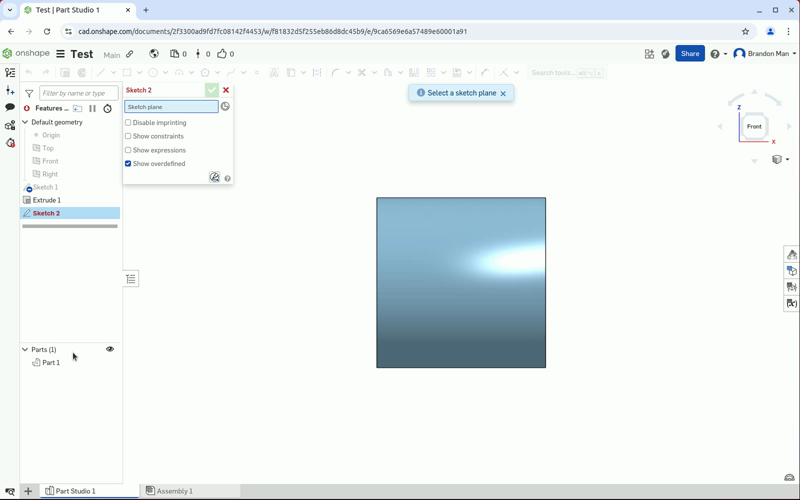
mouse_move(73, 163)
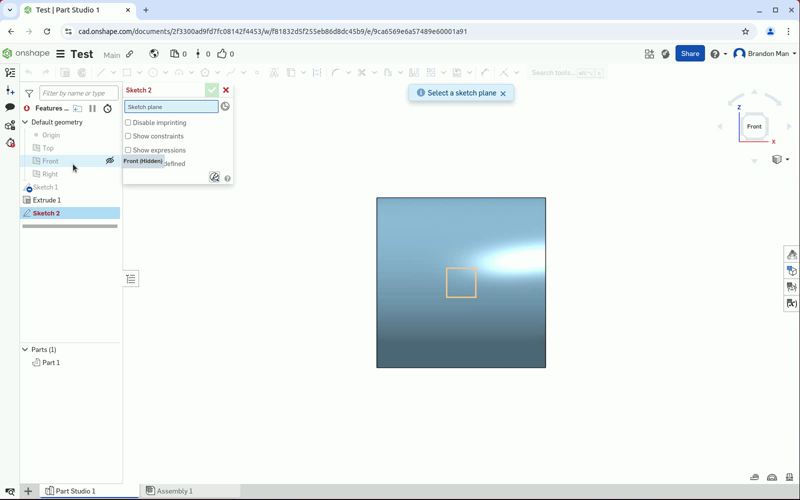
click(73, 163)
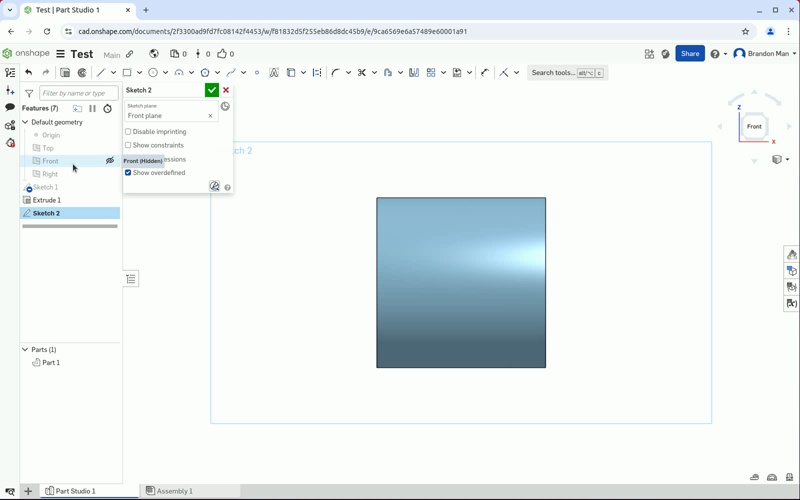
mouse_move(73, 352)
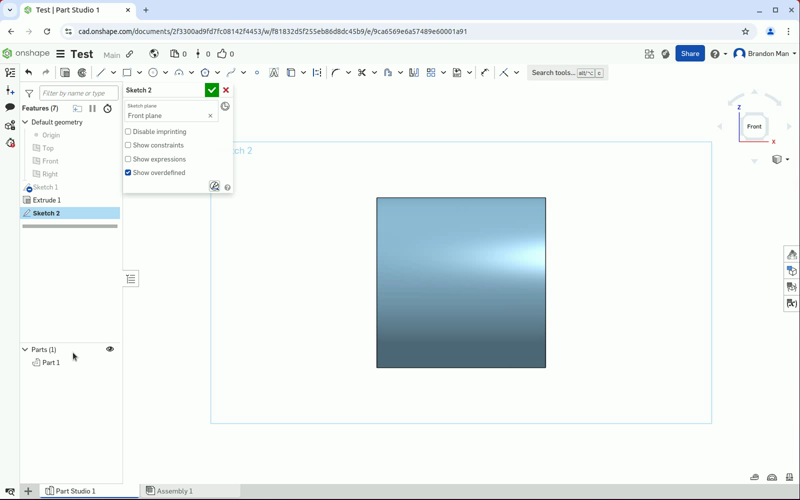
key(y)
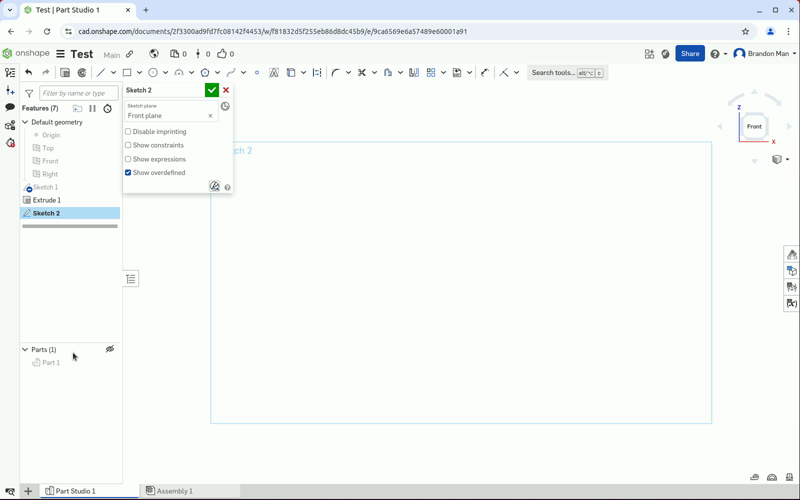
key(c)
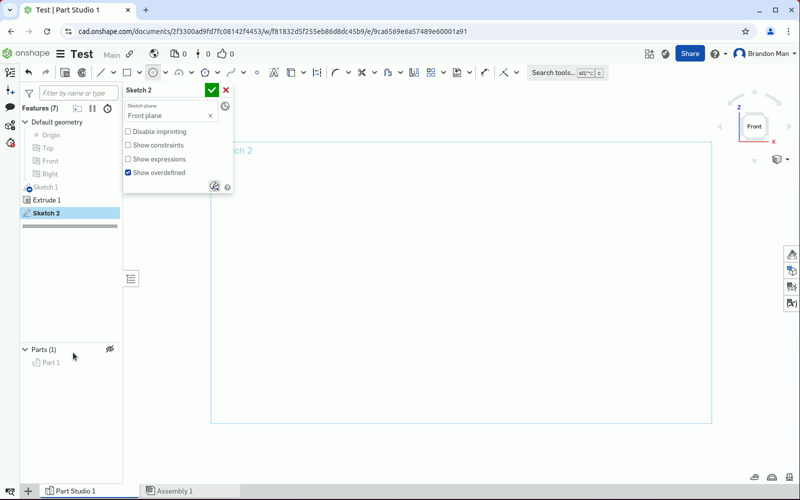
key_down(shift)
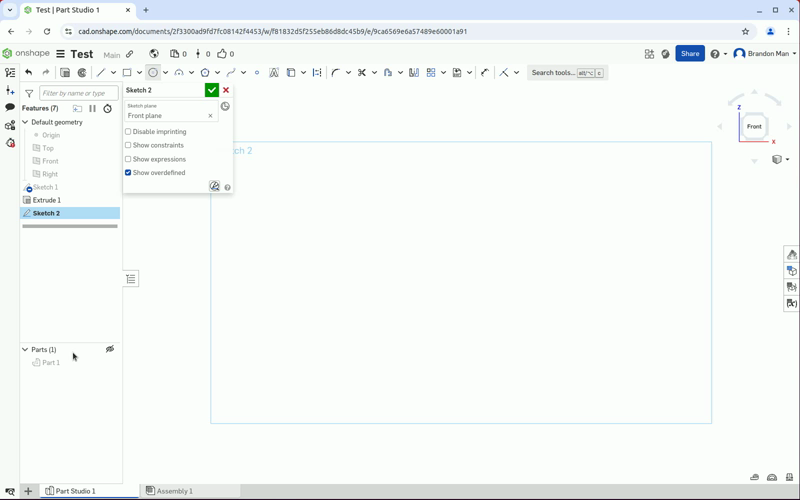
mouse_move(545, 282)
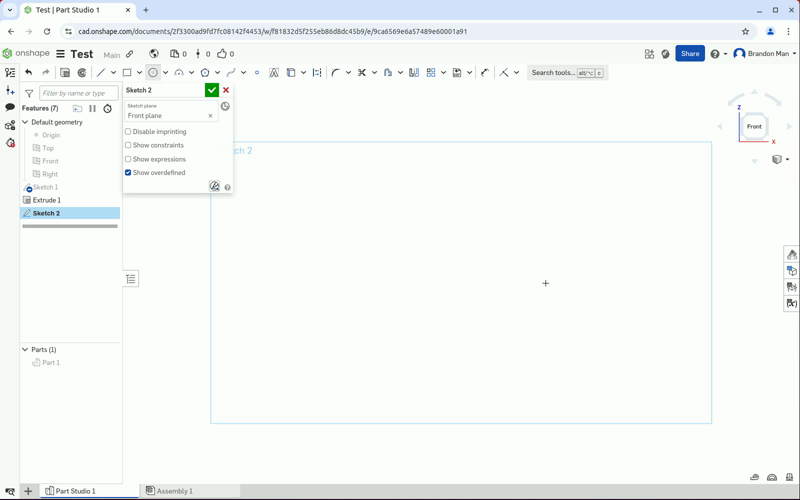
click(545, 282)
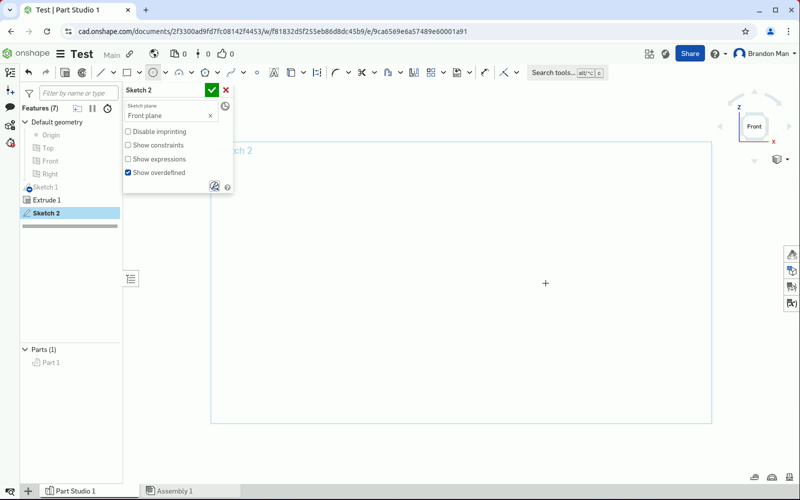
key_up(shift)
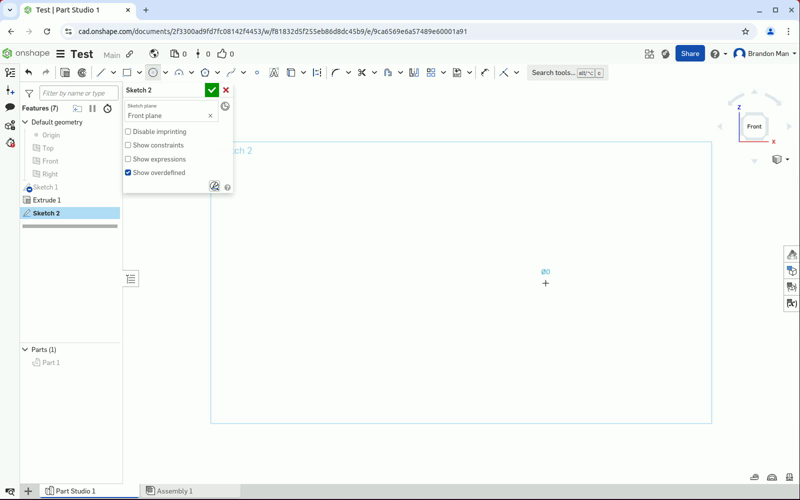
mouse_move(573, 282)
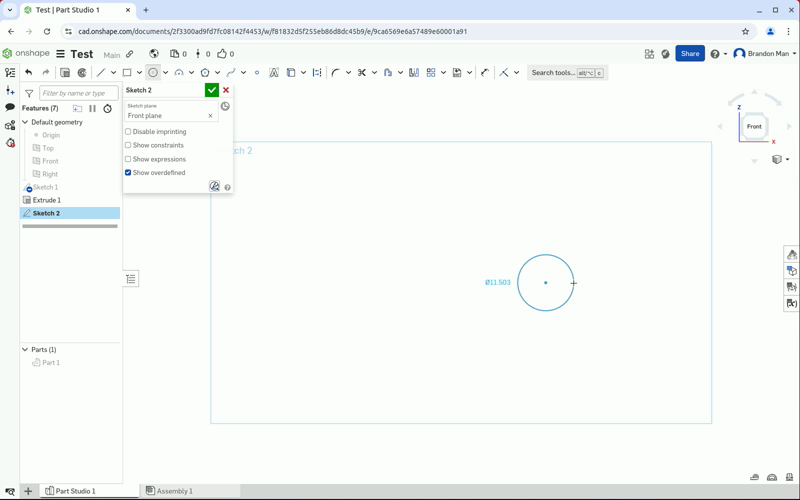
click(573, 282)
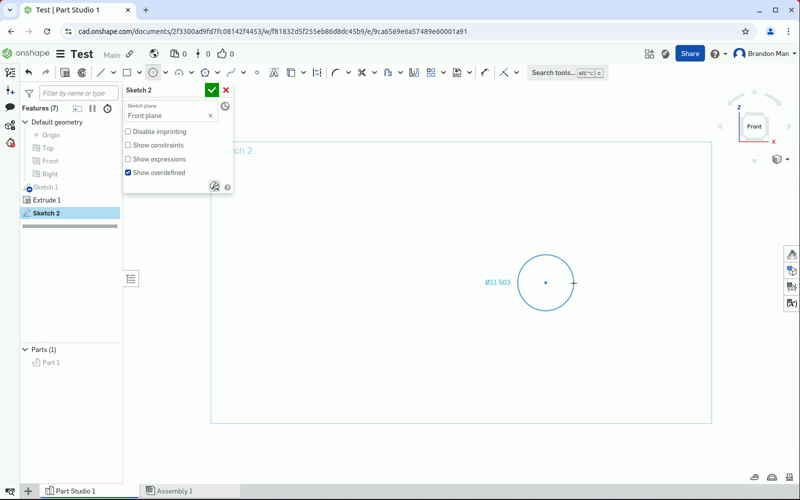
key(esc)
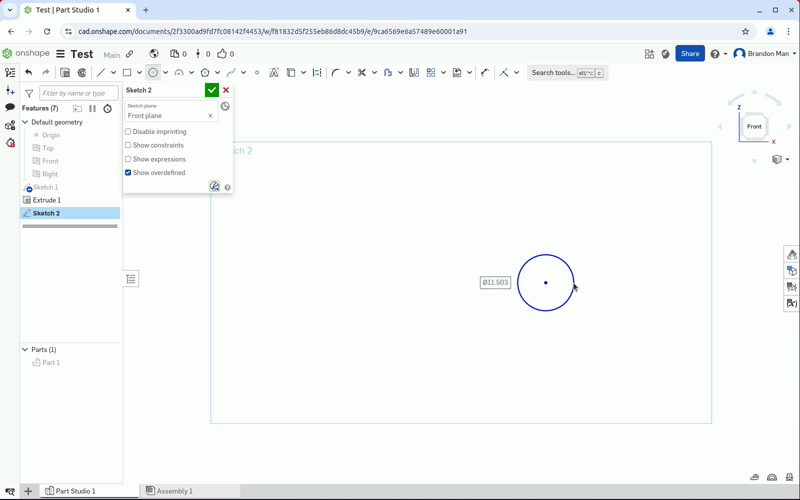
mouse_move(521, 279)
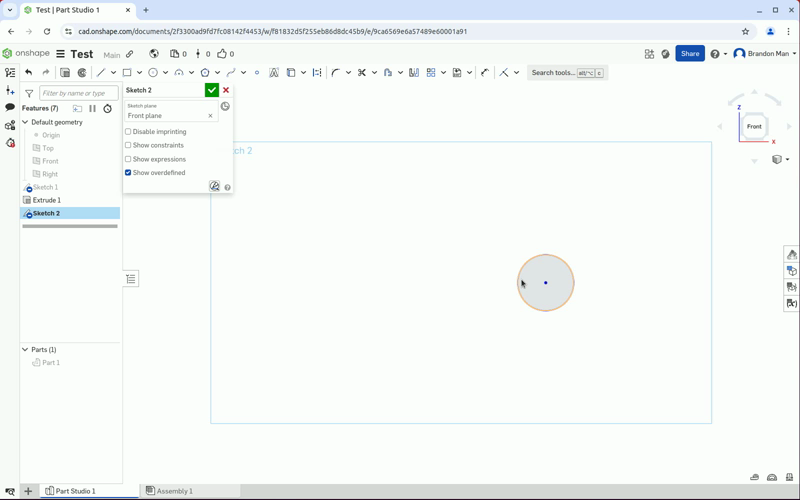
click(521, 279)
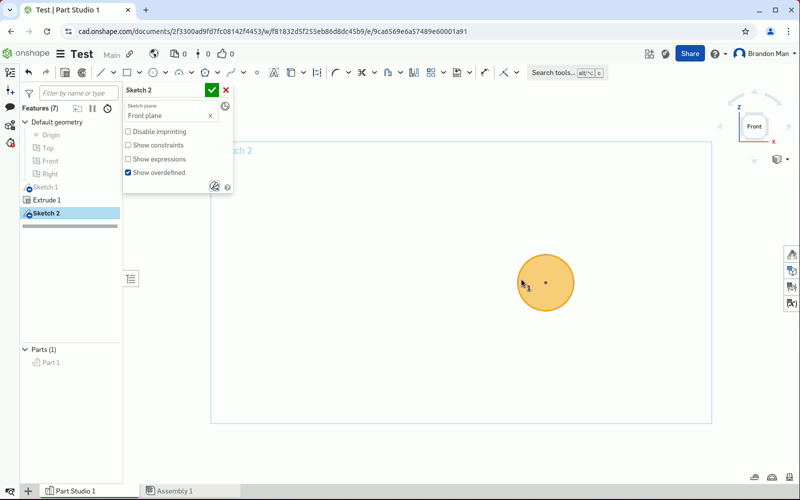
mouse_move(73, 352)
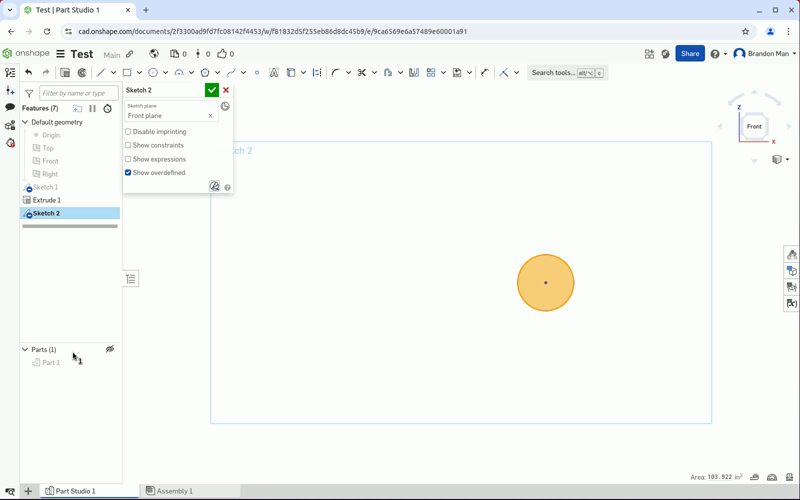
key(shift+y)
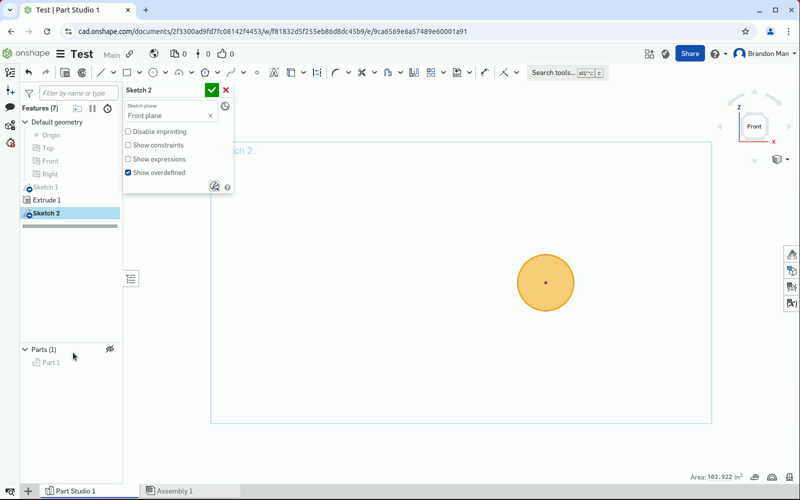
key(shift+e)
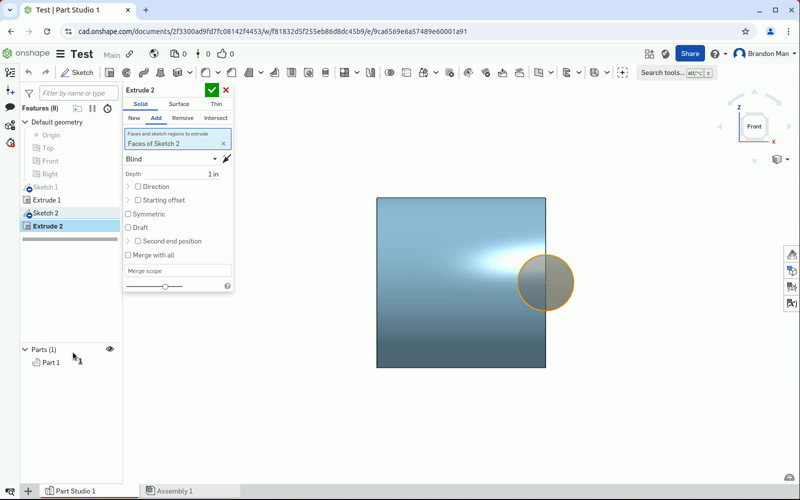
mouse_move(143, 106)
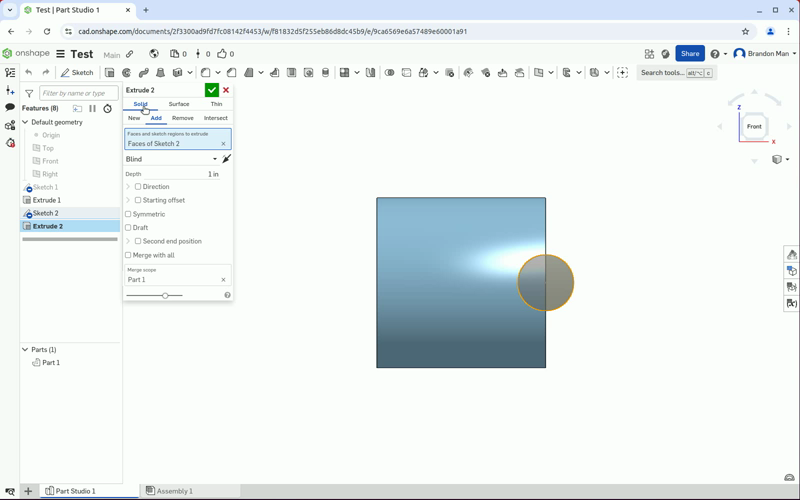
click(143, 106)
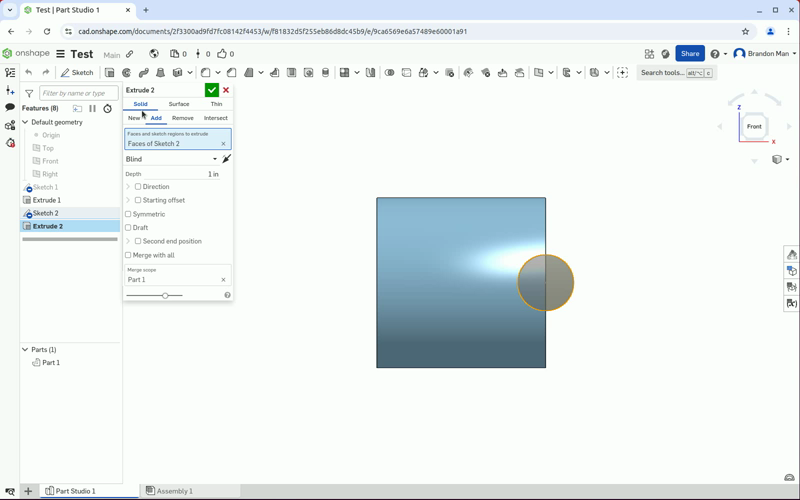
mouse_move(137, 120)
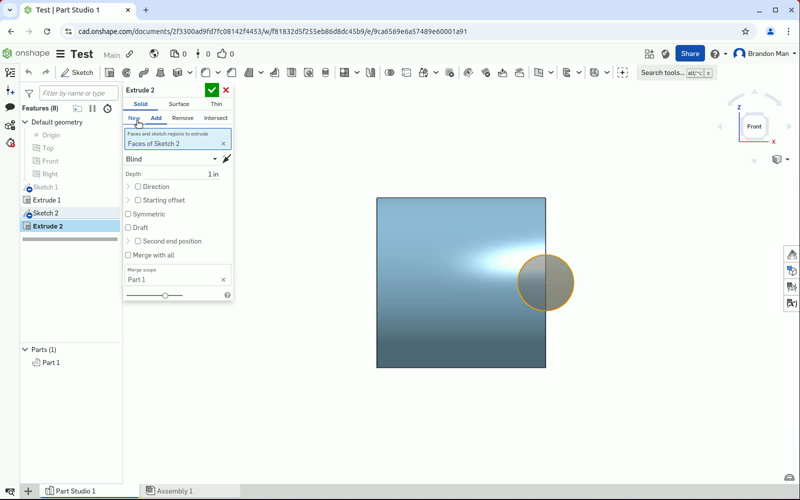
click(137, 120)
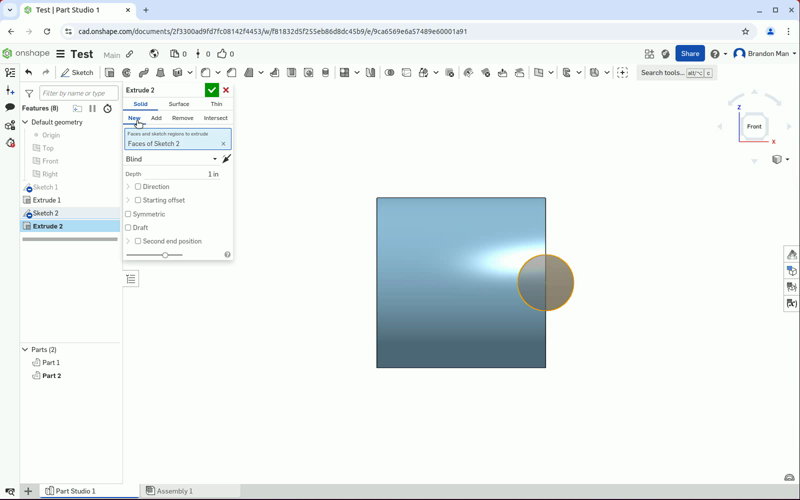
key(tab, 4)
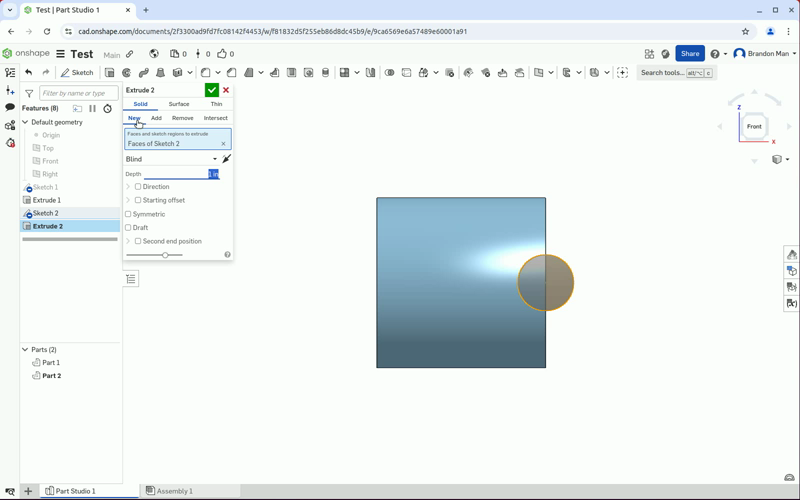
text(32.256)
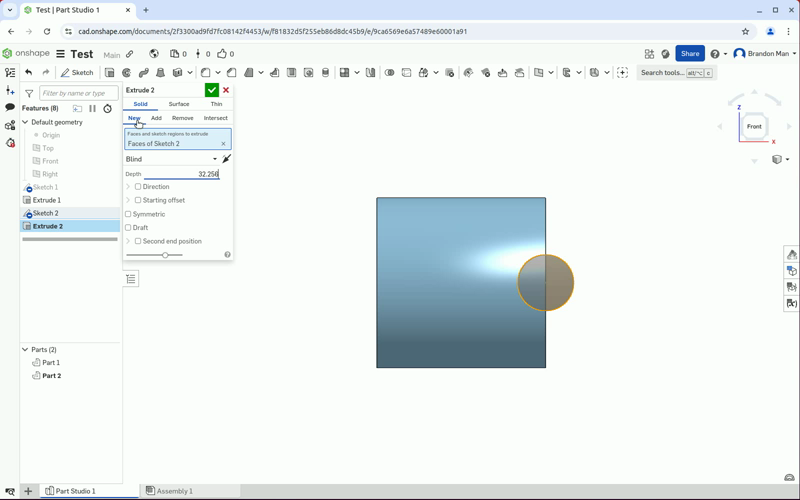
key(tab, 3)
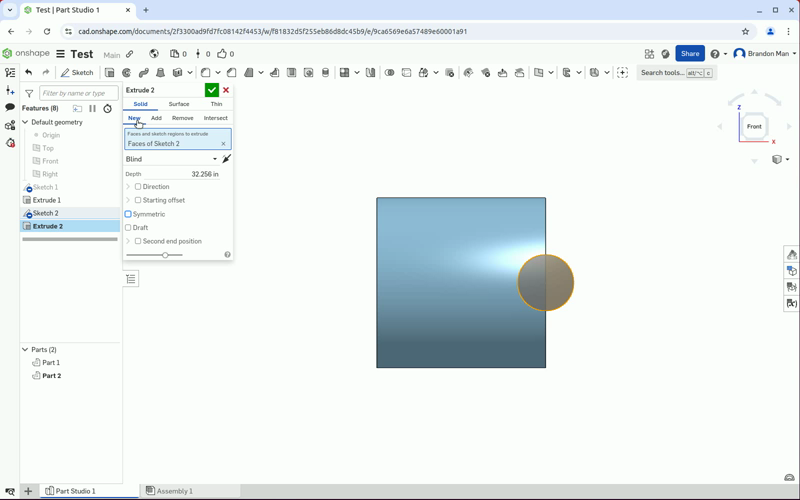
key(space)
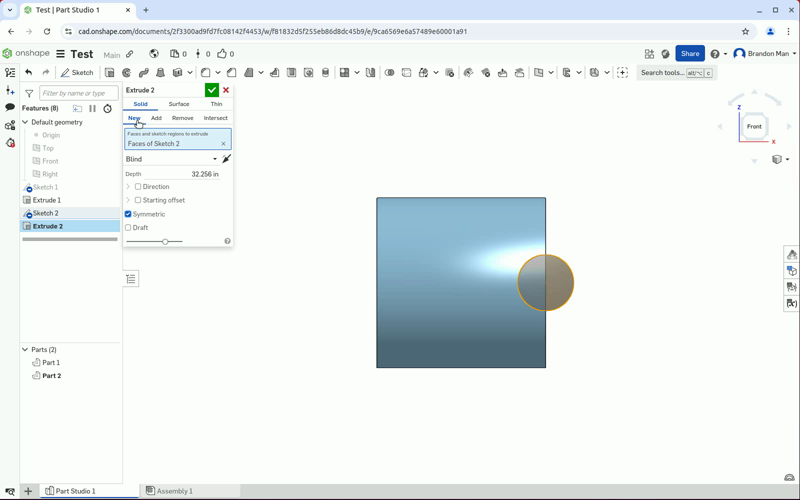
key(enter)
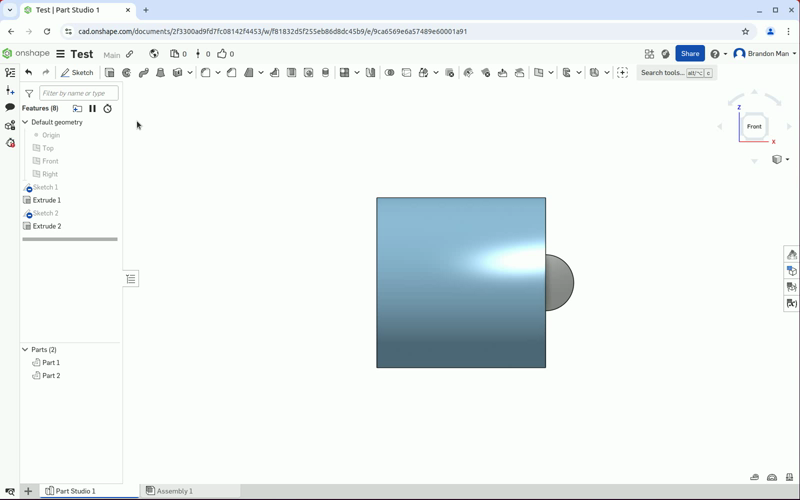
key(shift+h)
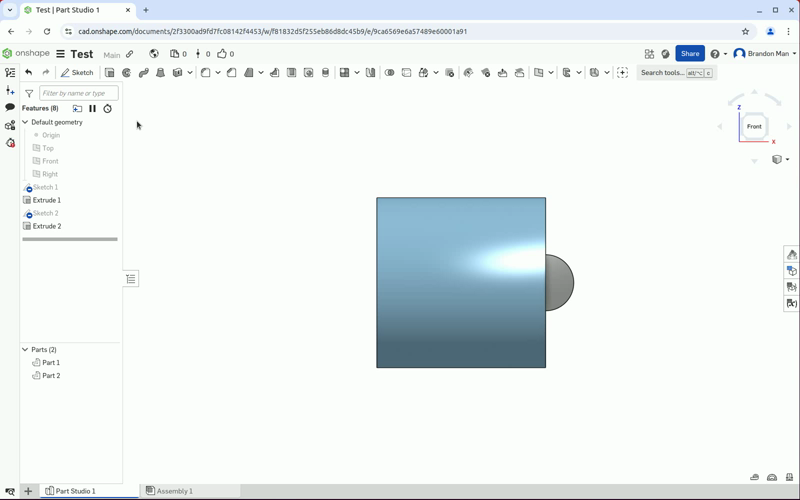
key(shift+h)
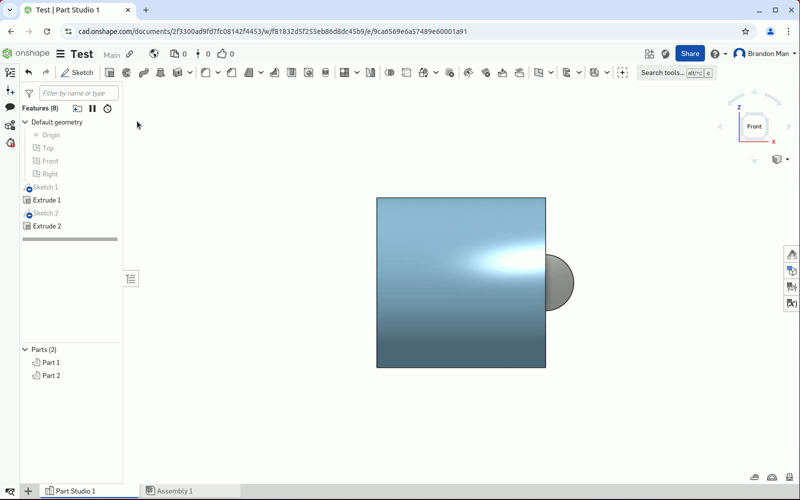
mouse_move(73, 189)
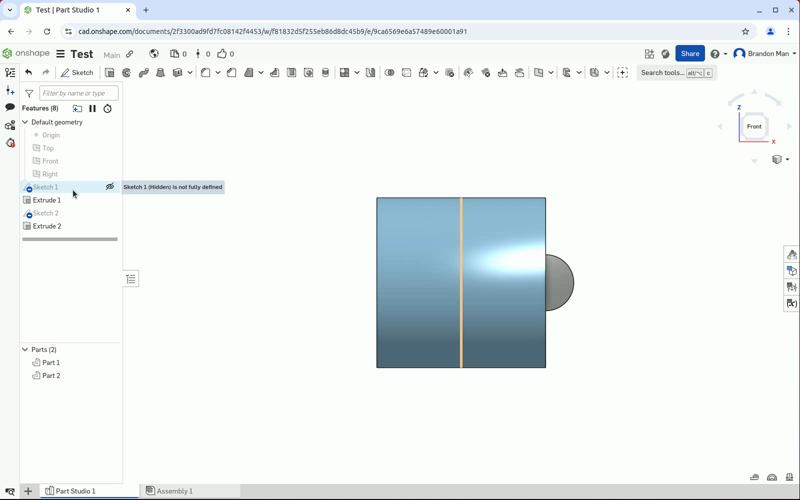
click(73, 189)
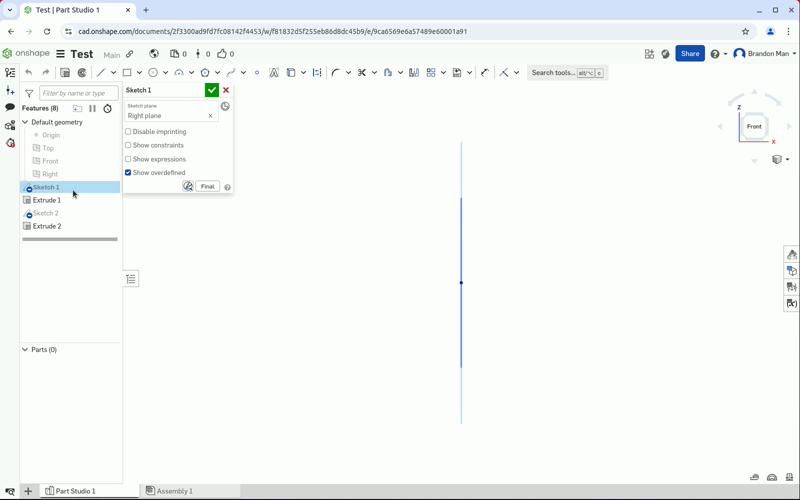
mouse_move(229, 92)
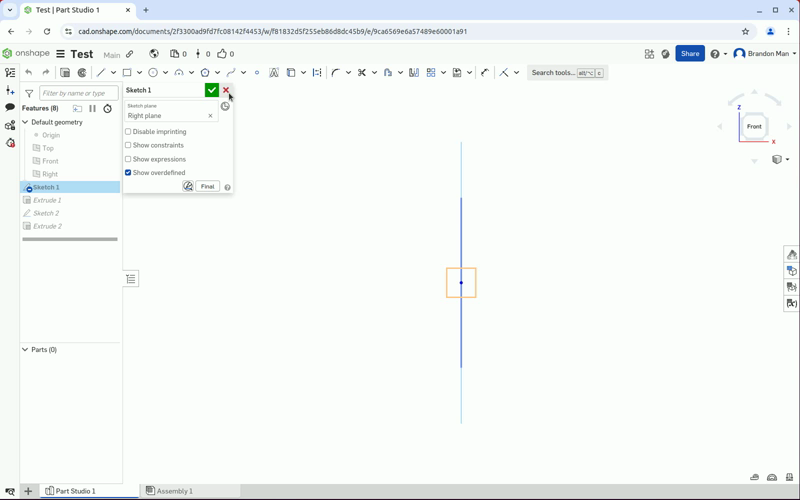
click(229, 92)
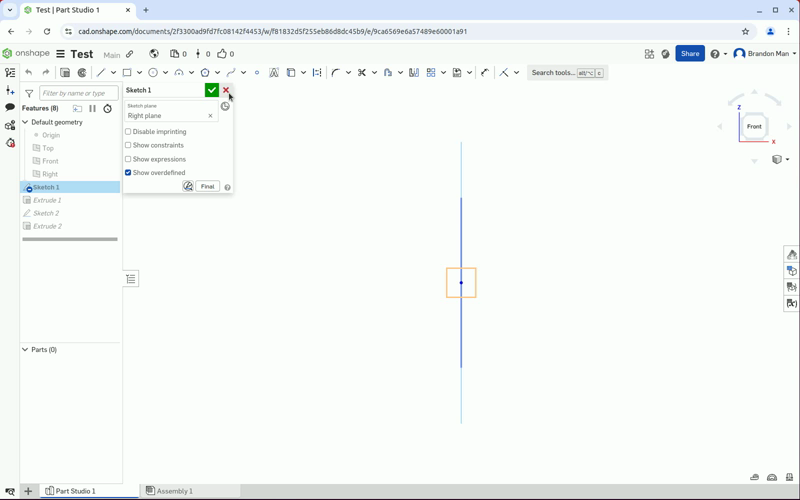
key(shift+s)
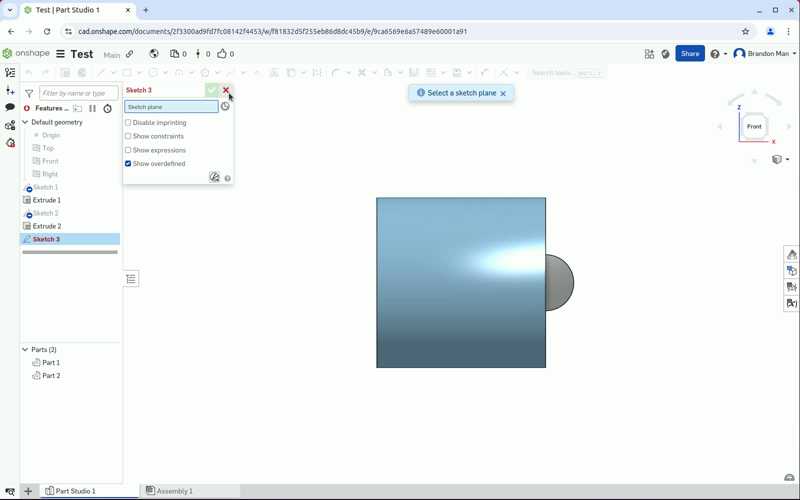
mouse_move(73, 163)
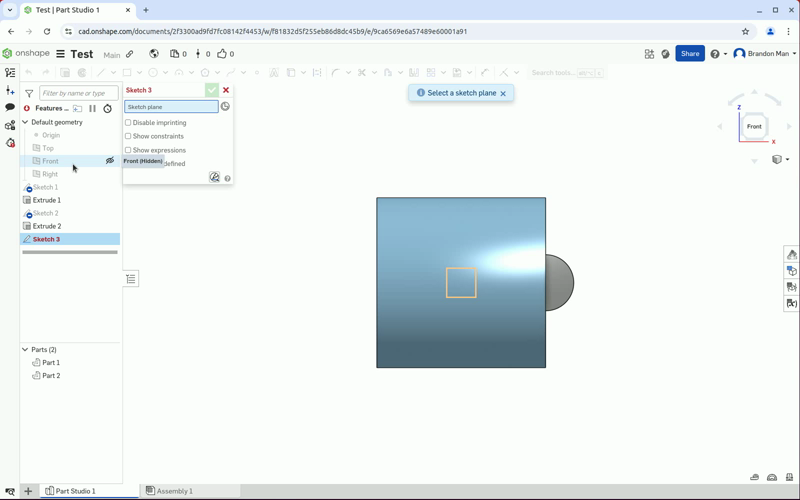
click(73, 163)
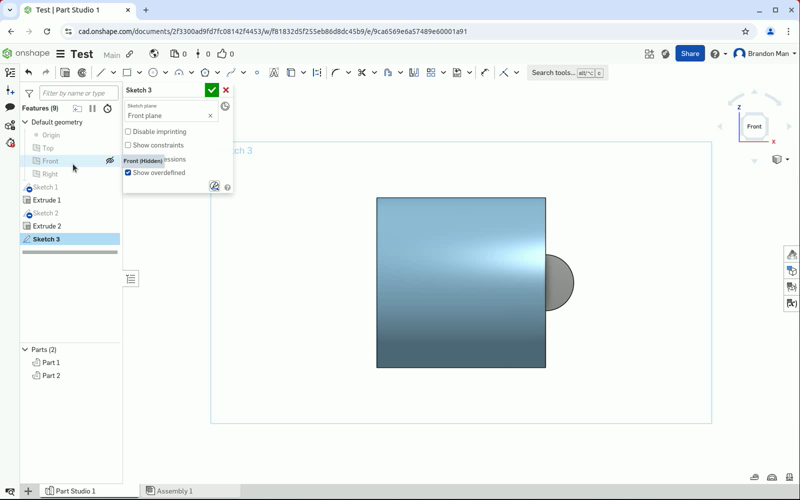
mouse_move(73, 352)
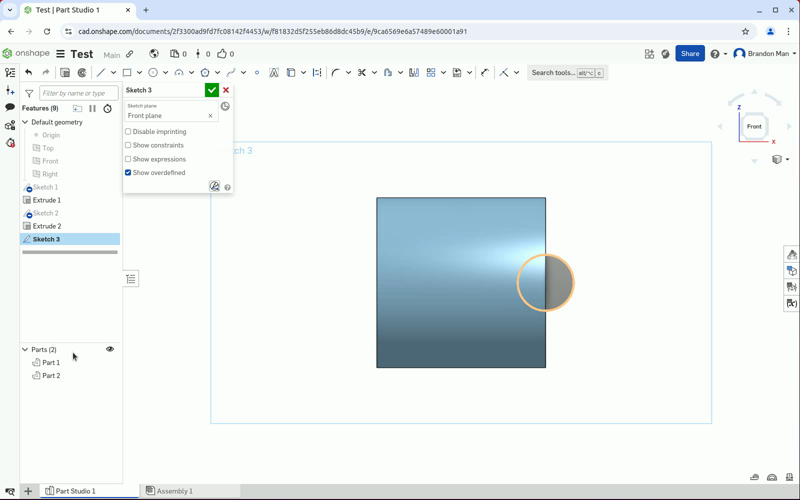
key(y)
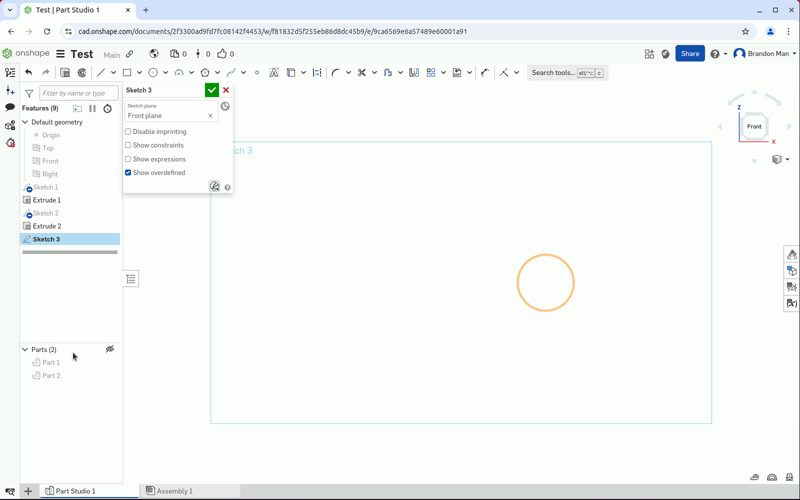
key(c)
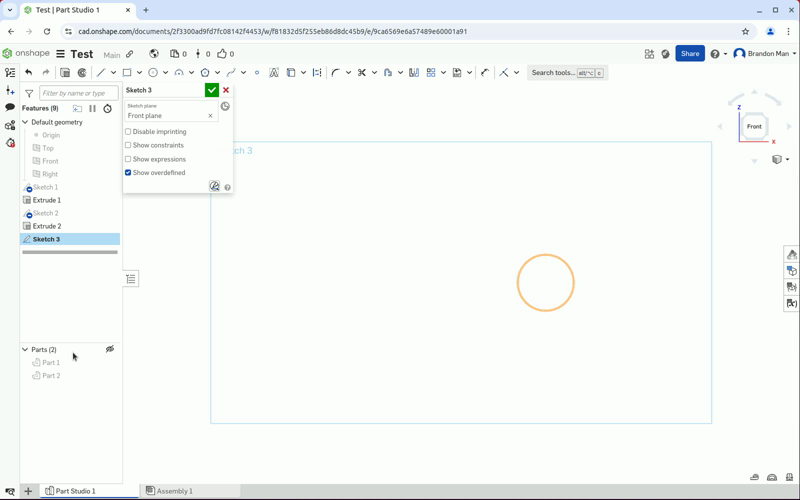
key_down(shift)
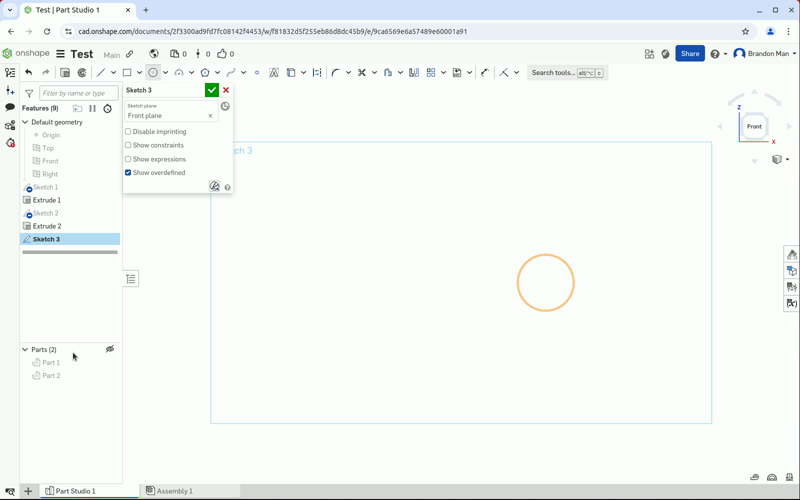
mouse_move(545, 282)
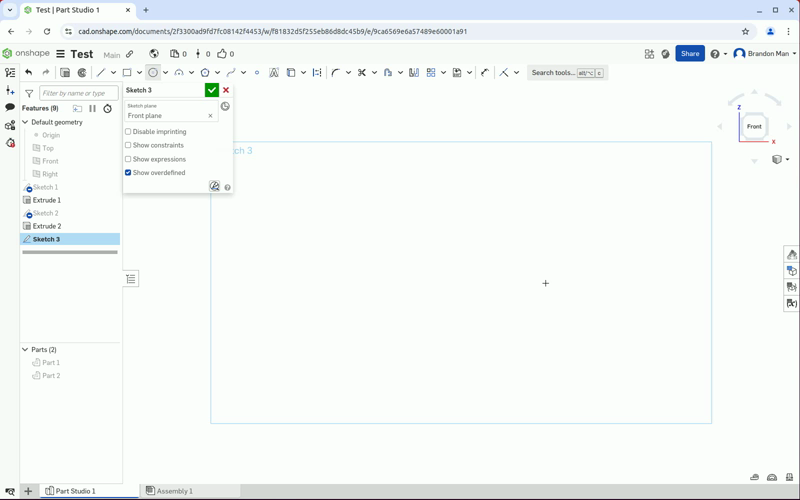
click(545, 282)
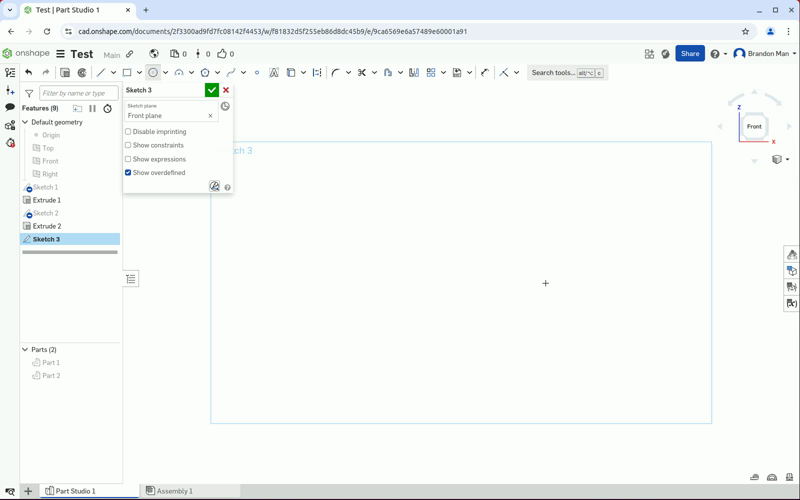
key_up(shift)
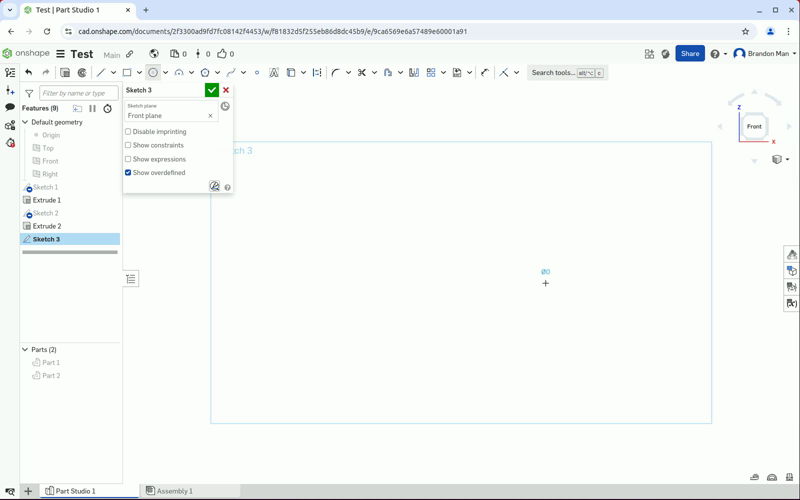
mouse_move(573, 282)
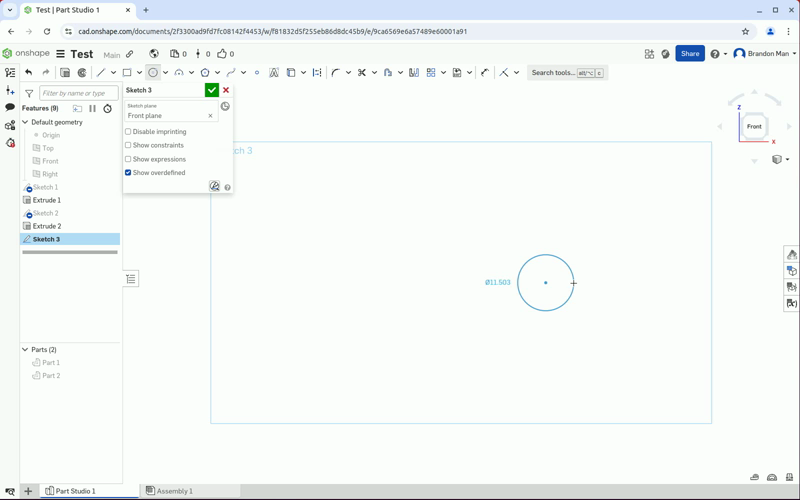
click(573, 282)
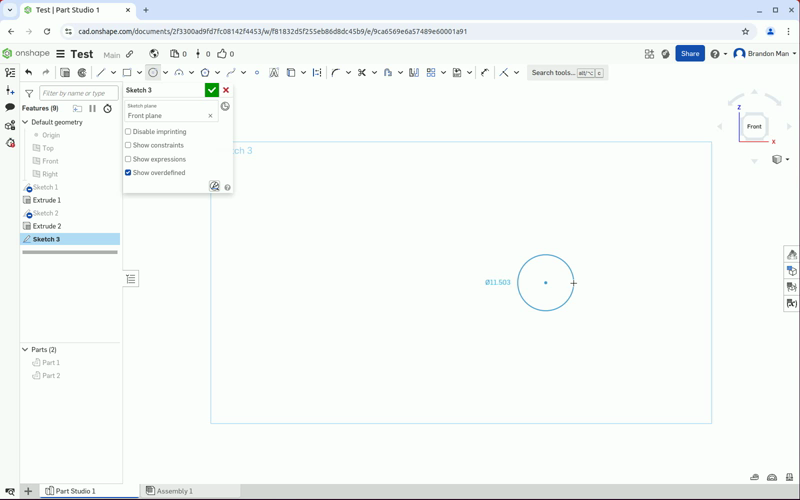
key(esc)
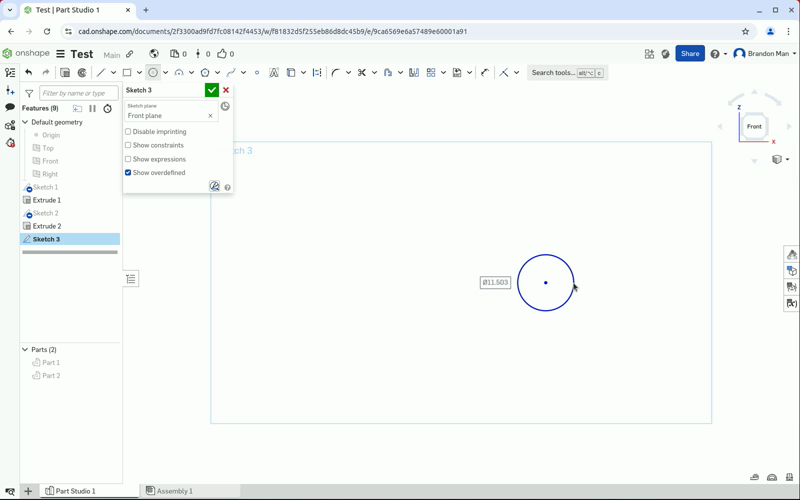
mouse_move(524, 269)
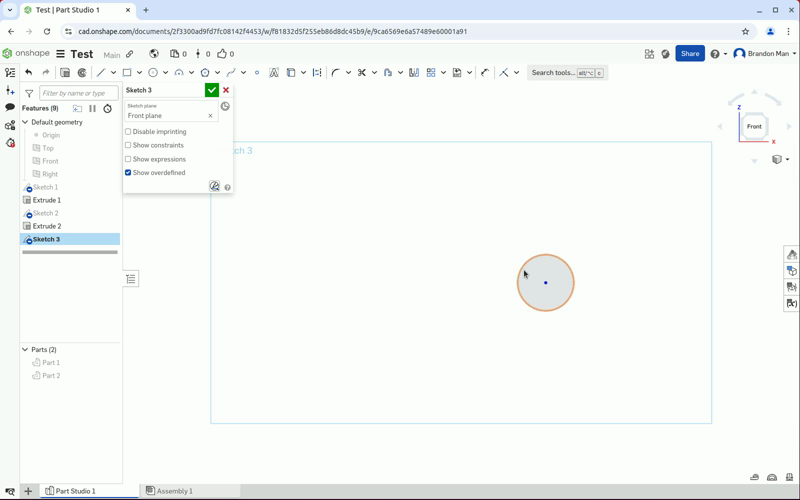
click(524, 269)
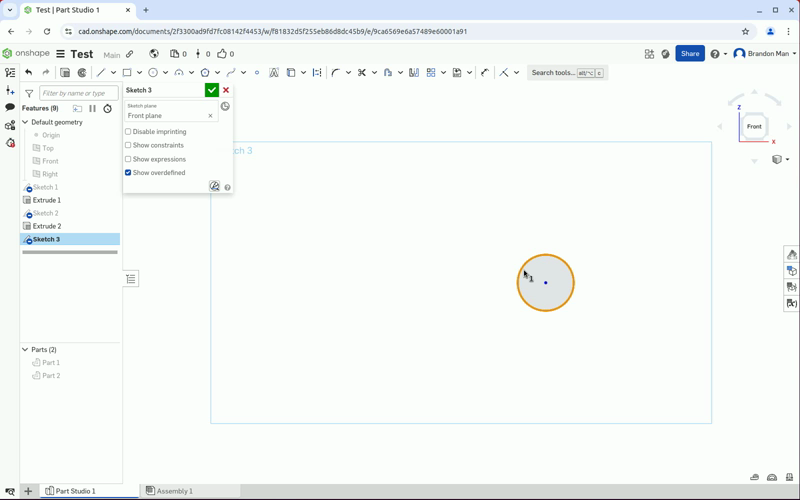
mouse_move(73, 352)
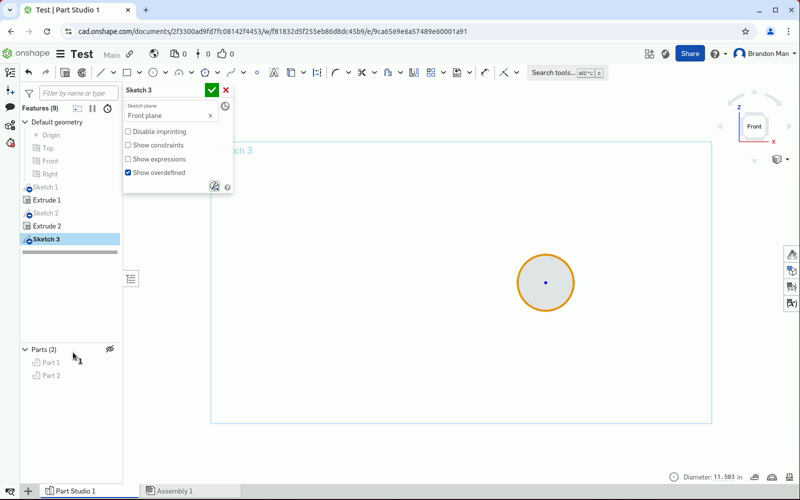
key(shift+y)
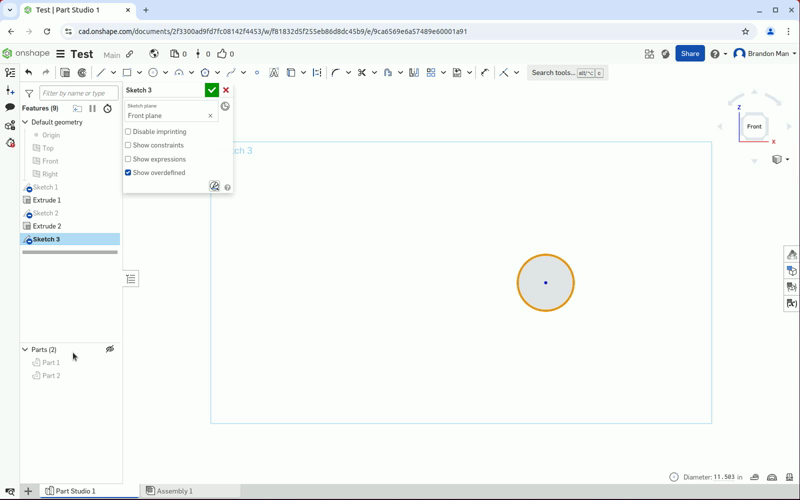
key(shift+e)
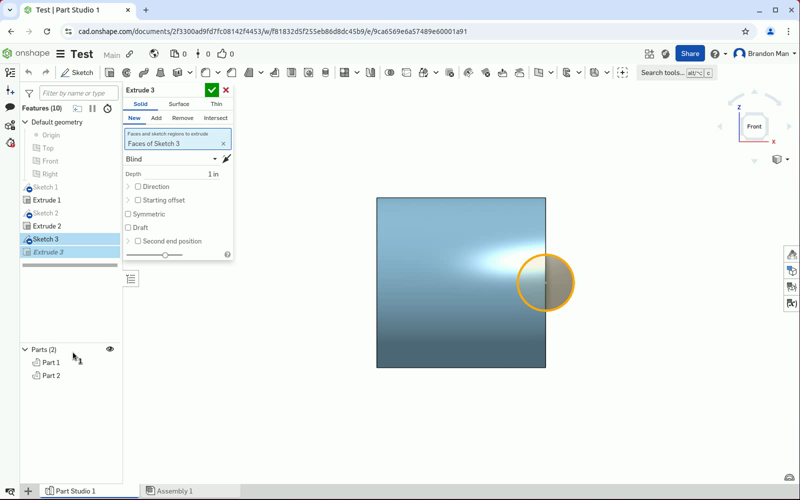
mouse_move(143, 106)
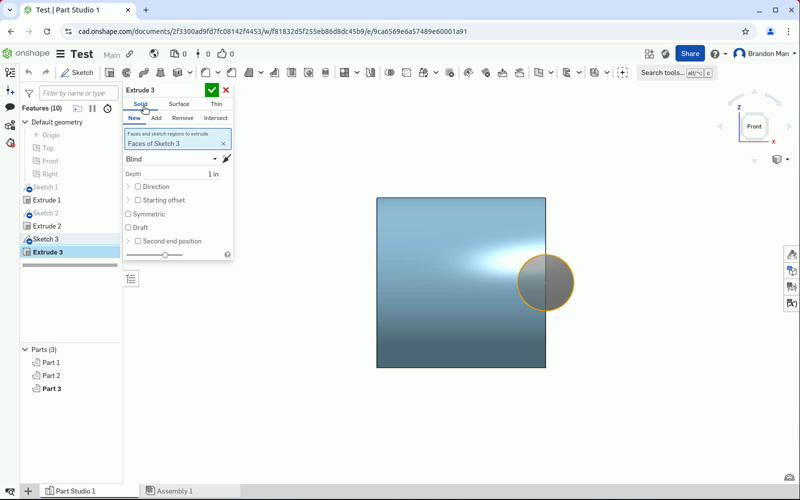
click(143, 106)
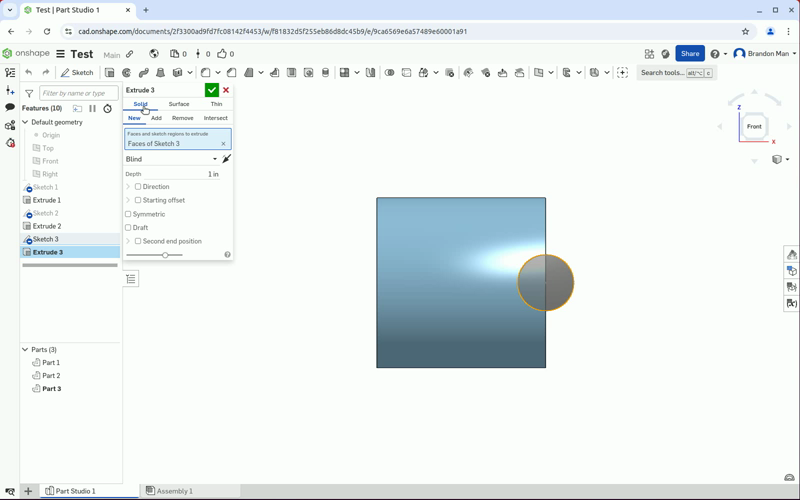
mouse_move(186, 120)
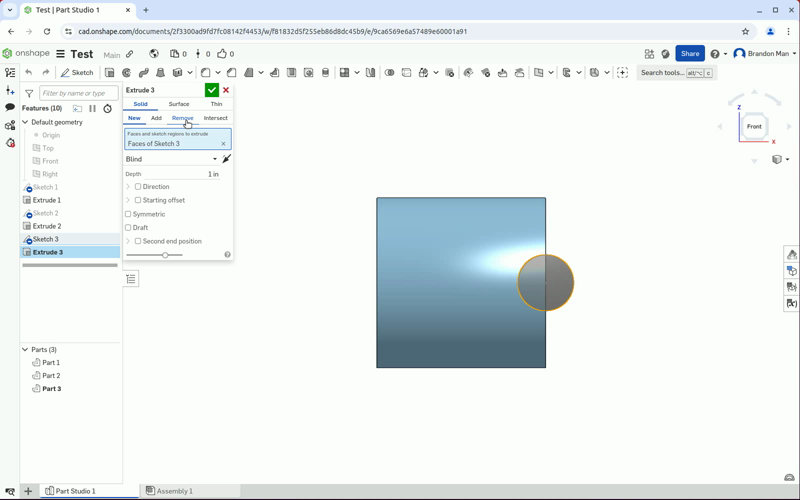
click(186, 120)
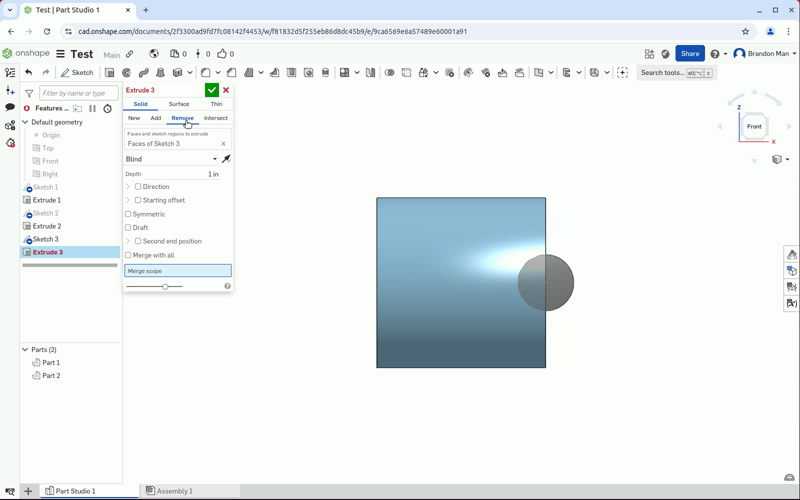
key(tab, 4)
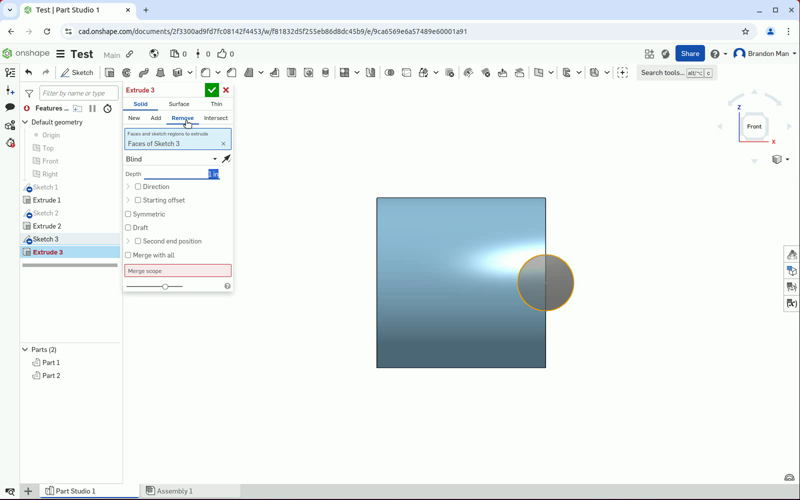
text(18.294)
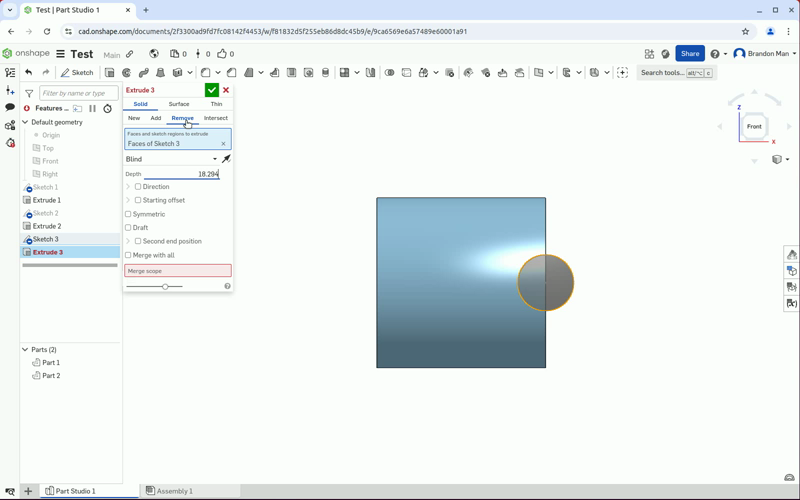
key(tab, 3)
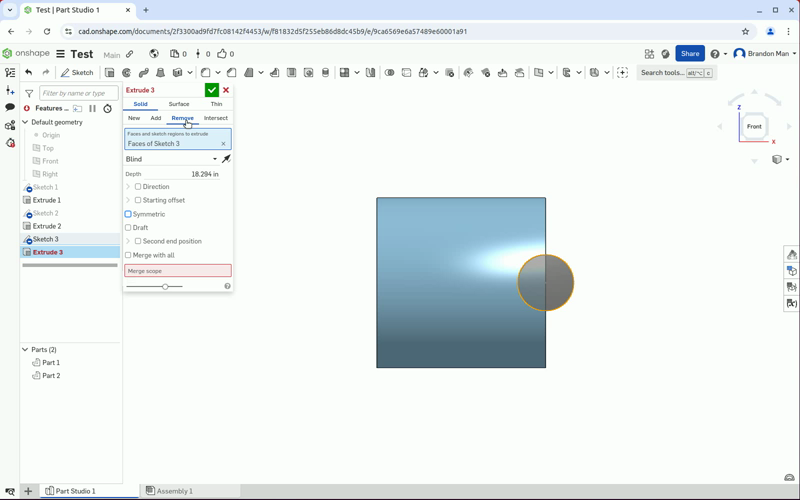
key(space)
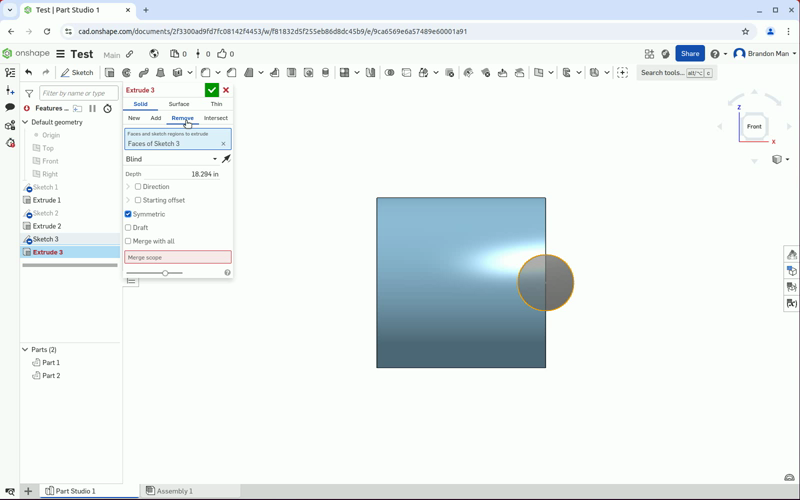
key(tab, 2)
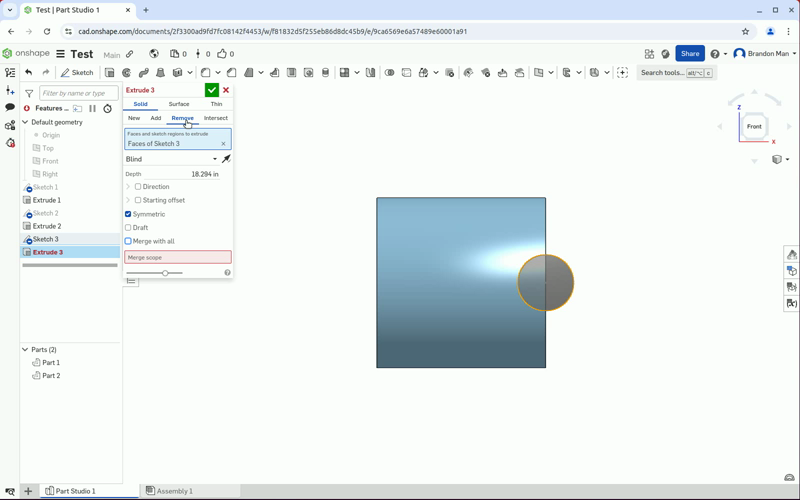
key(space)
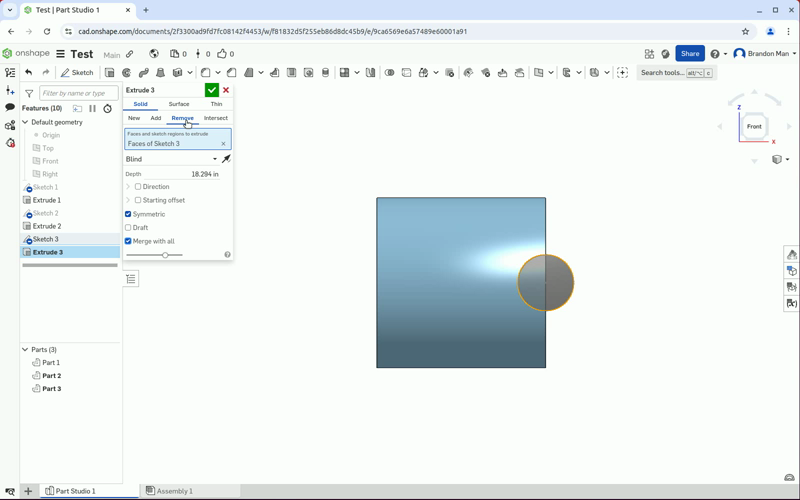
key(enter)
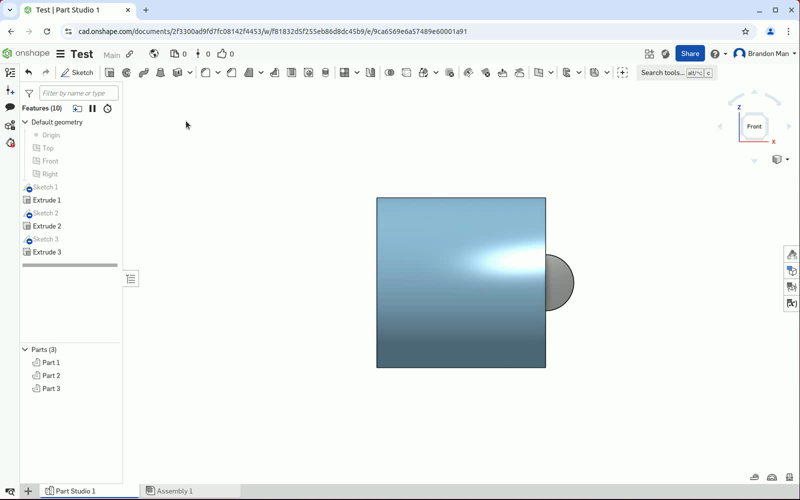
key(shift+h)
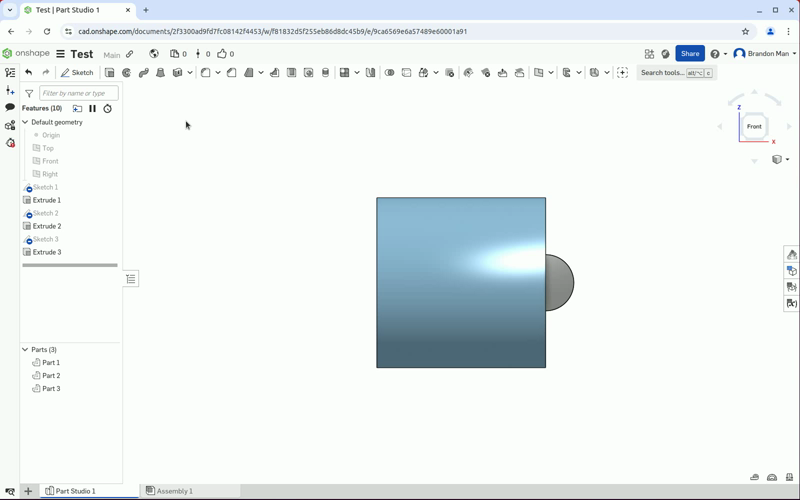
key(shift+h)
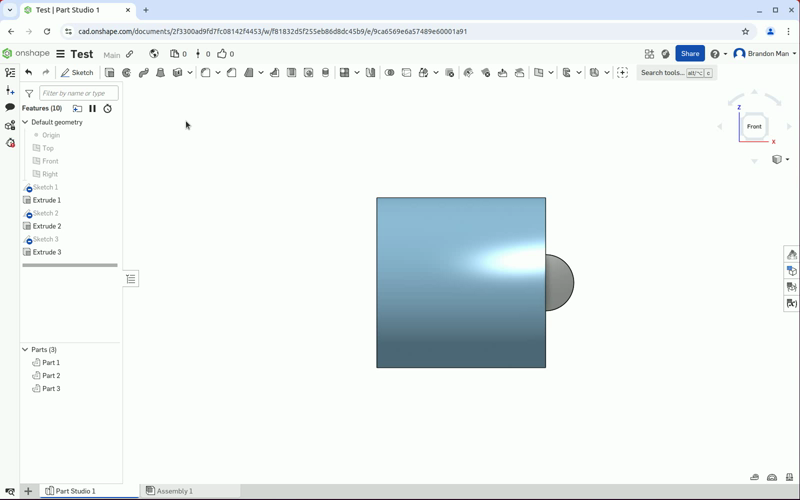
mouse_move(73, 189)
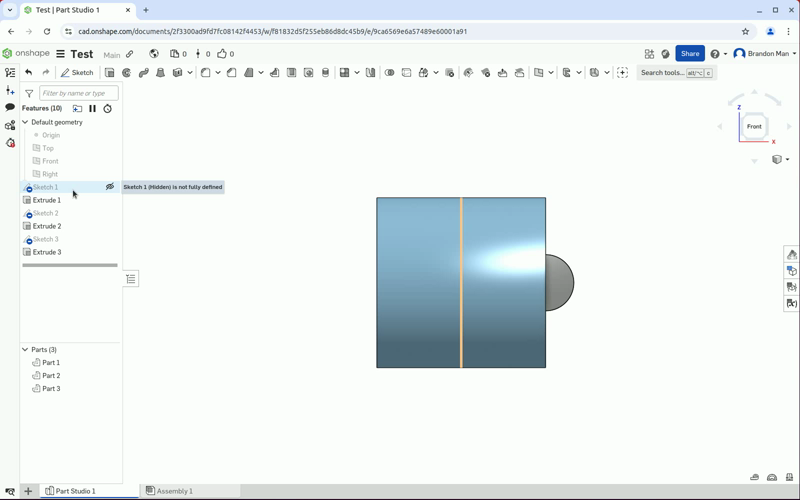
click(73, 189)
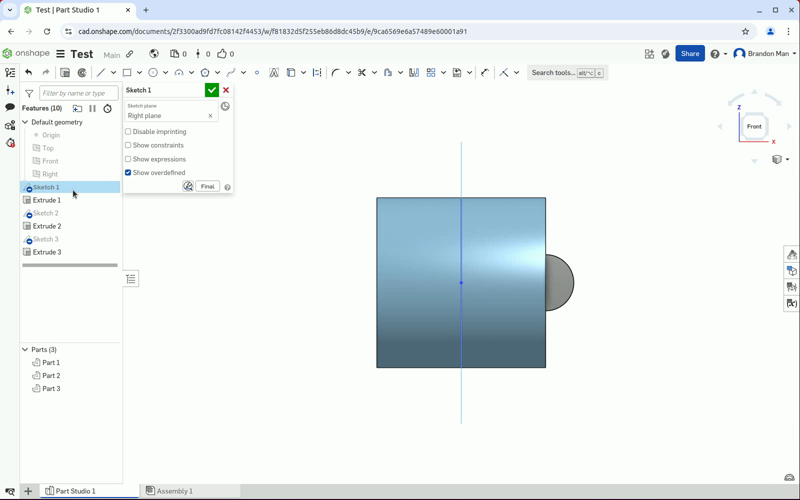
mouse_move(229, 92)
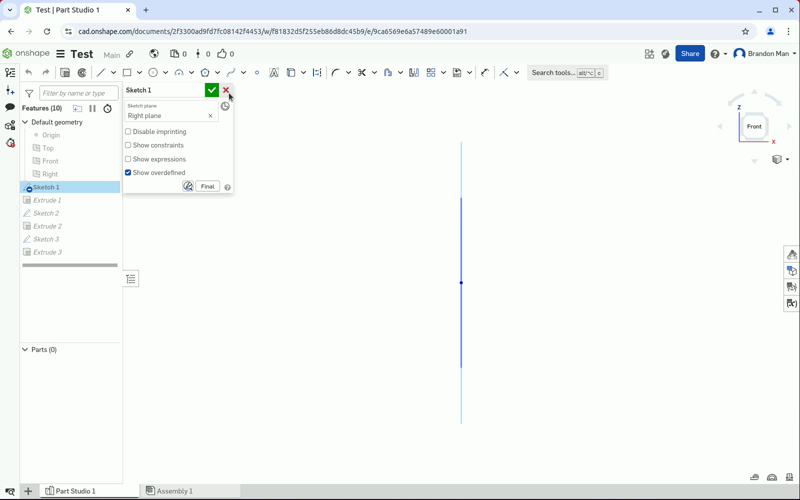
click(229, 92)
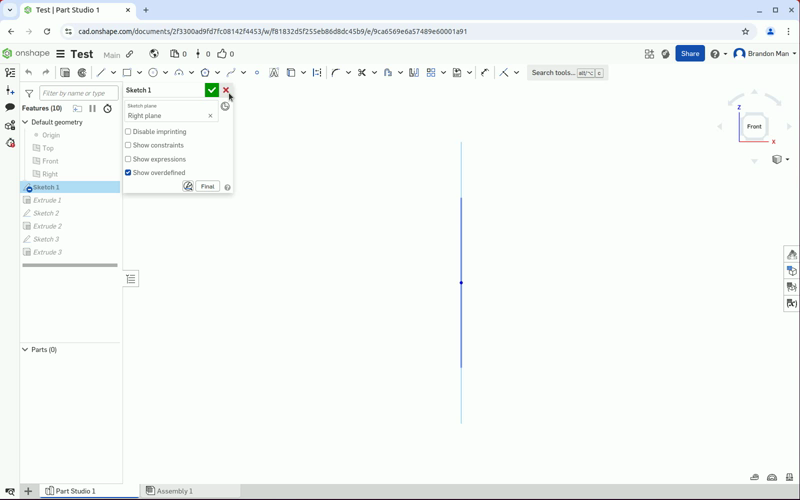
key(shift+s)
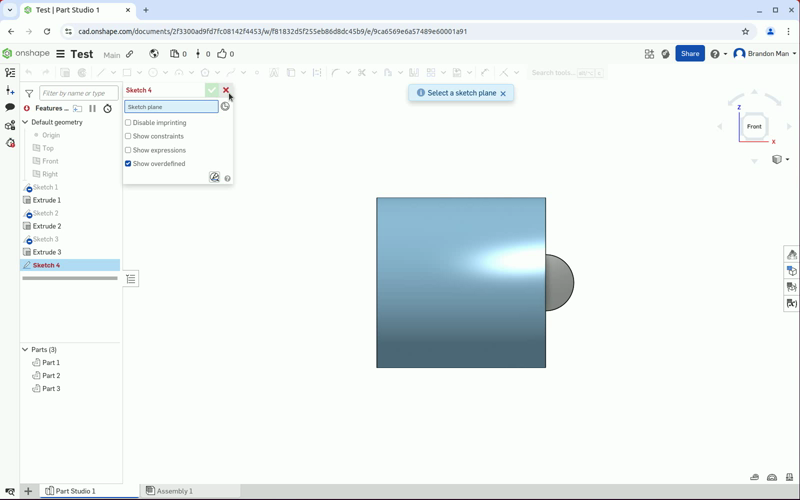
mouse_move(73, 163)
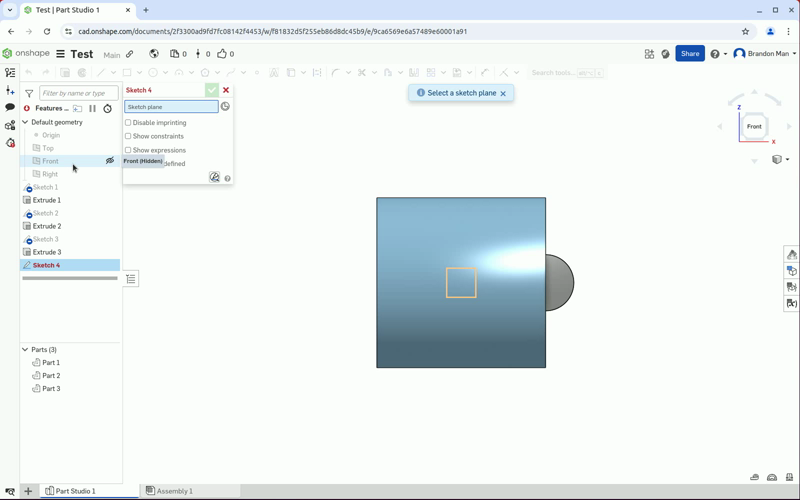
click(73, 163)
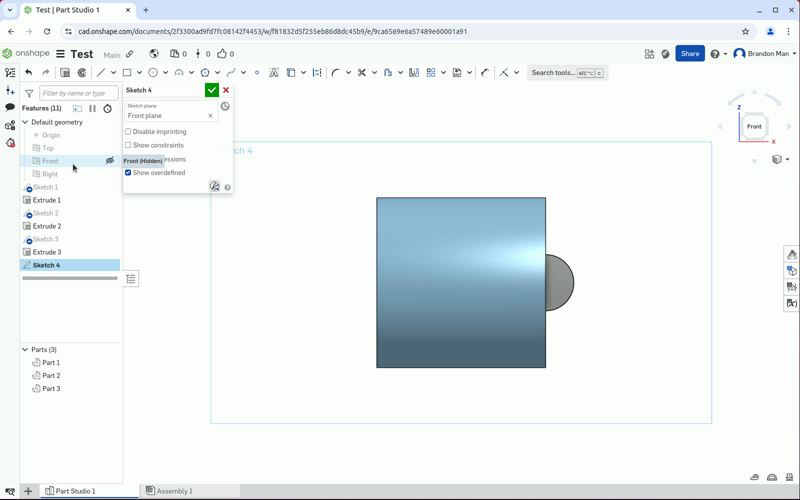
mouse_move(73, 352)
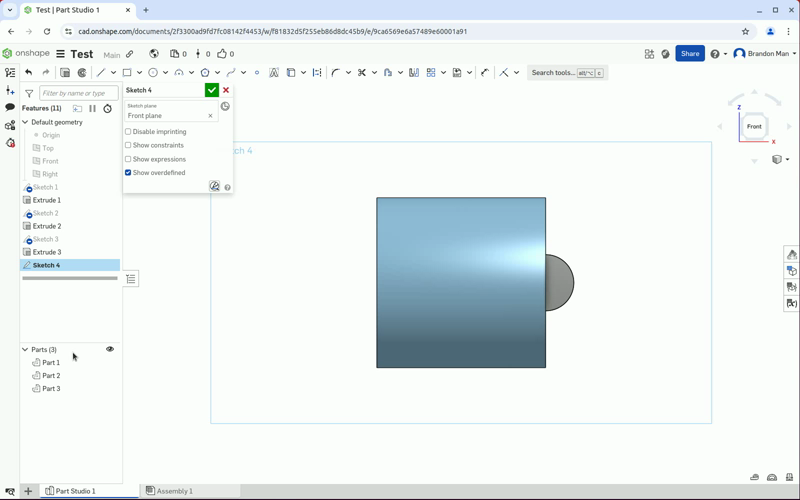
key(y)
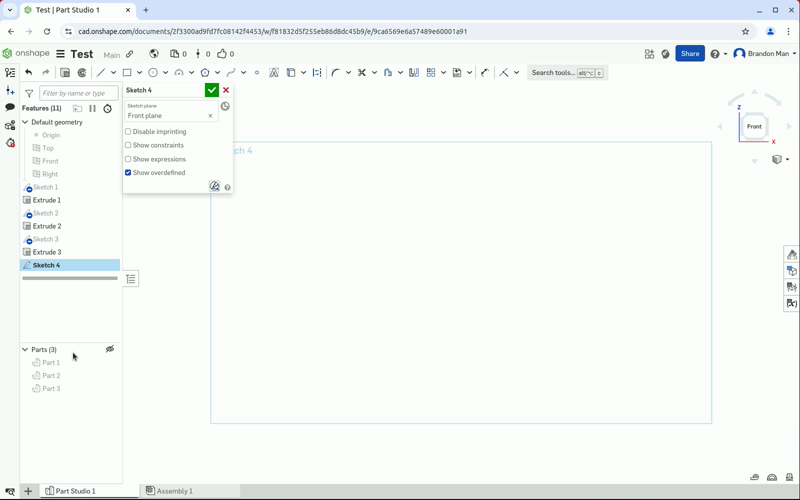
key(c)
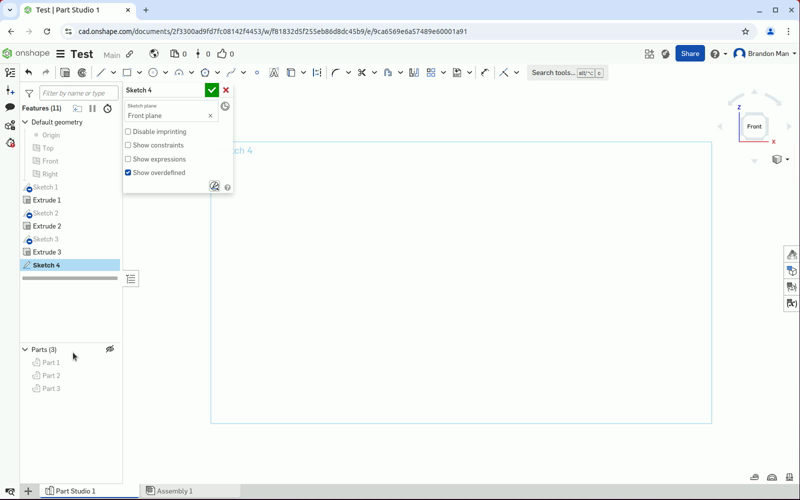
key_down(shift)
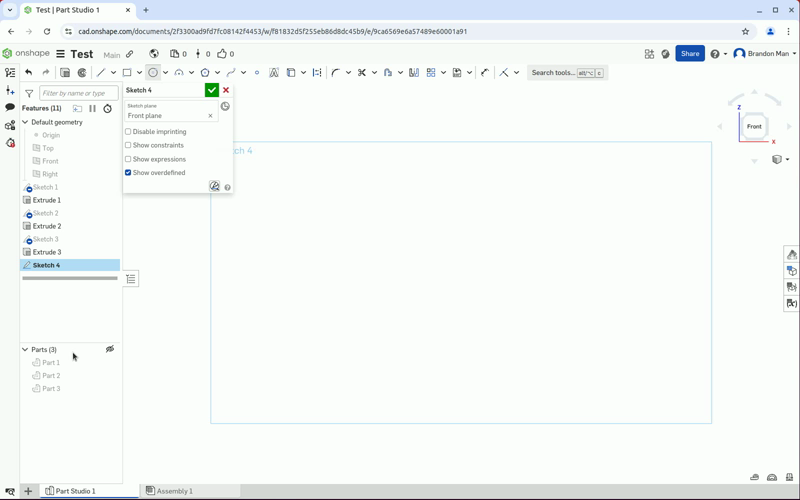
mouse_move(546, 282)
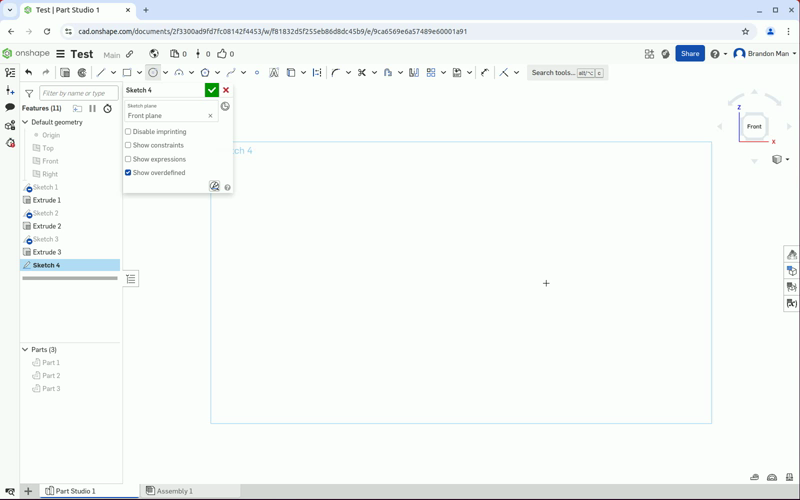
click(546, 282)
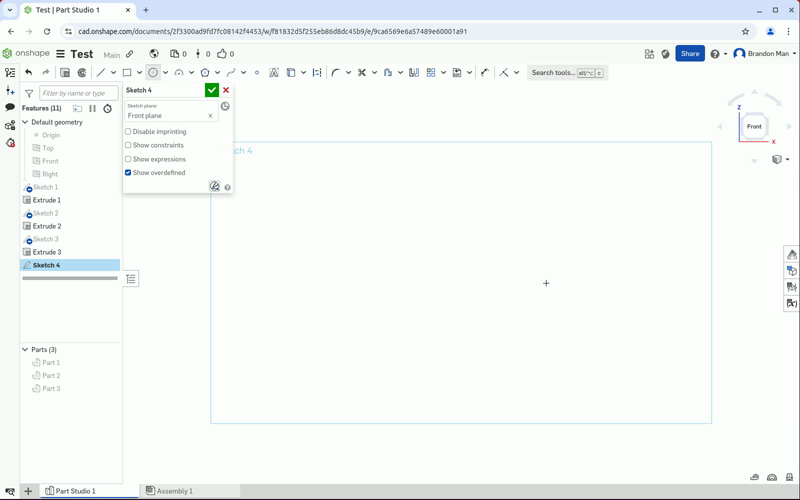
key_up(shift)
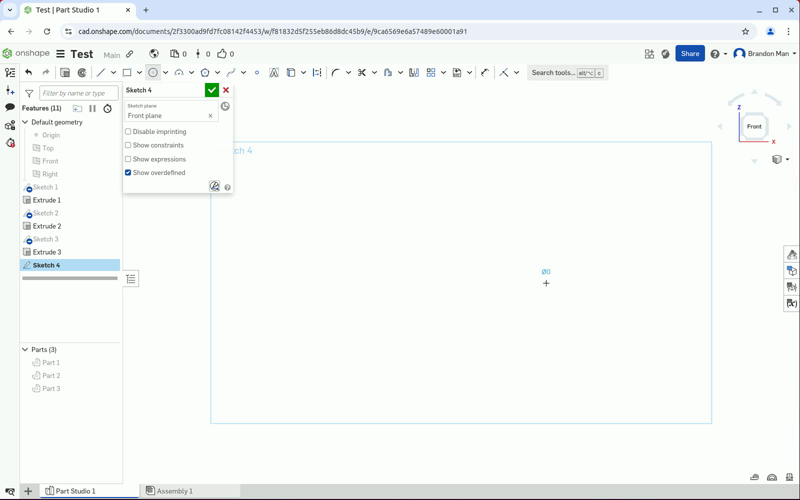
mouse_move(556, 282)
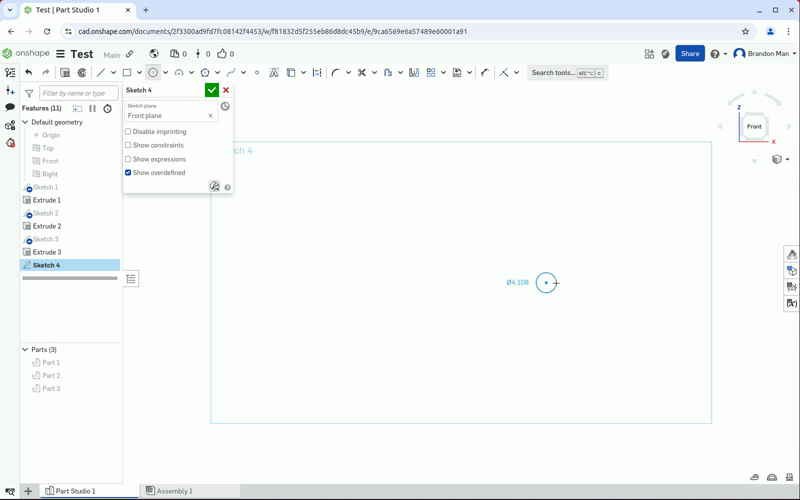
click(556, 282)
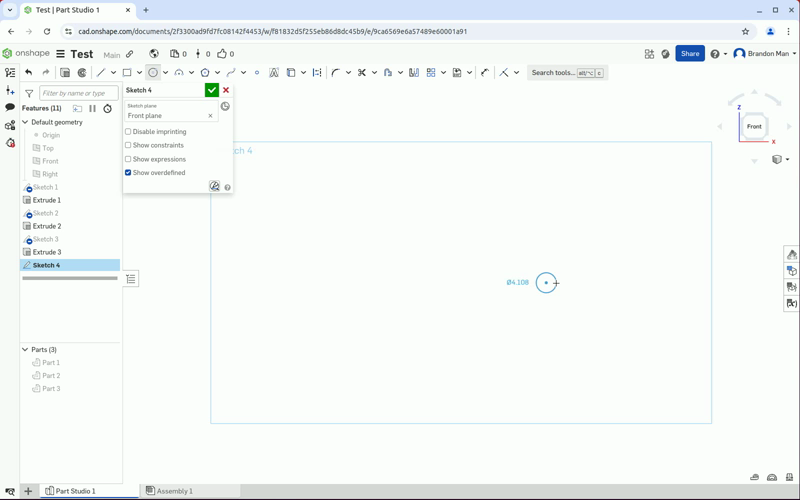
key(esc)
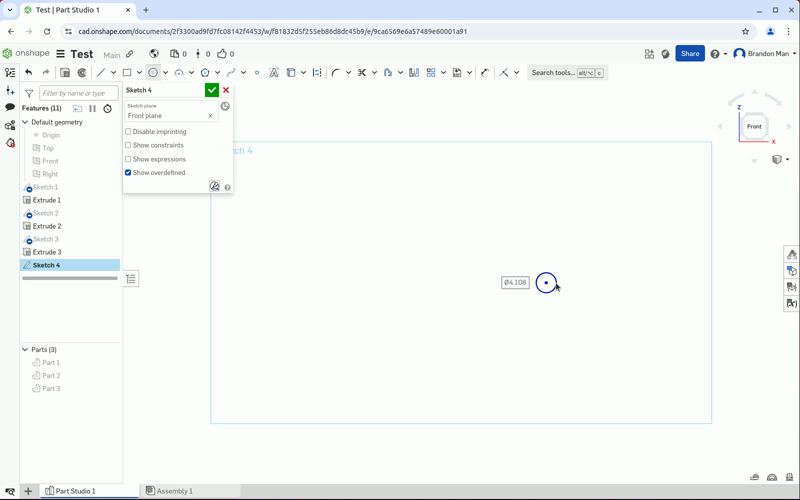
mouse_move(548, 280)
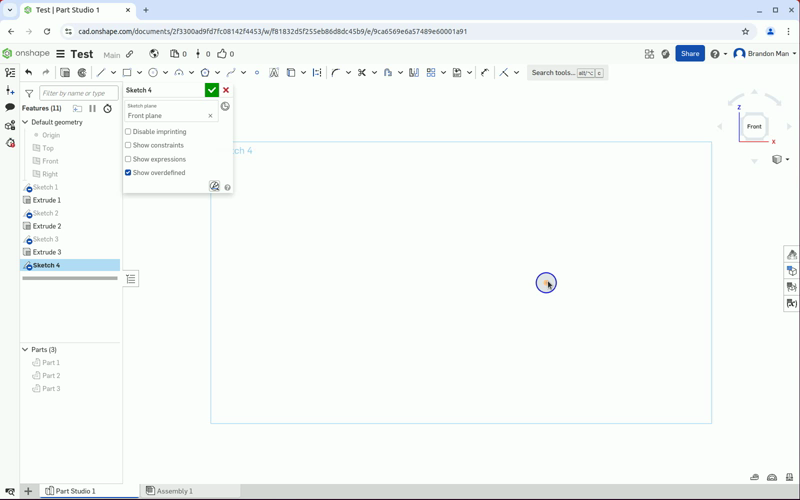
scroll(6)
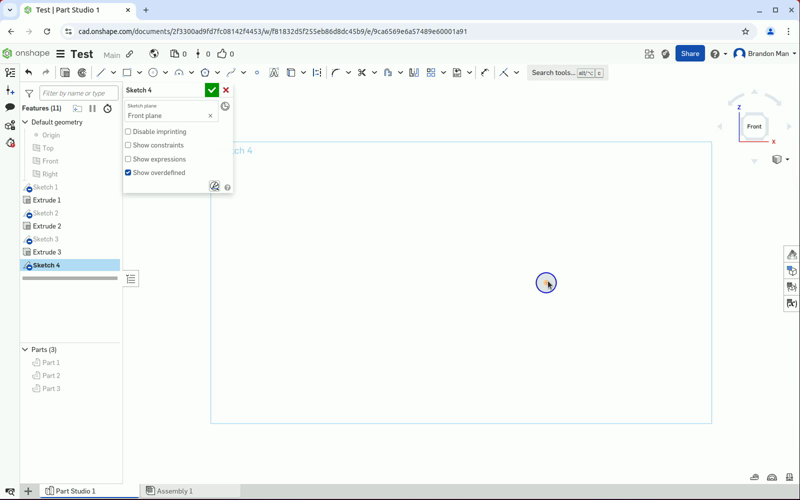
scroll(6)
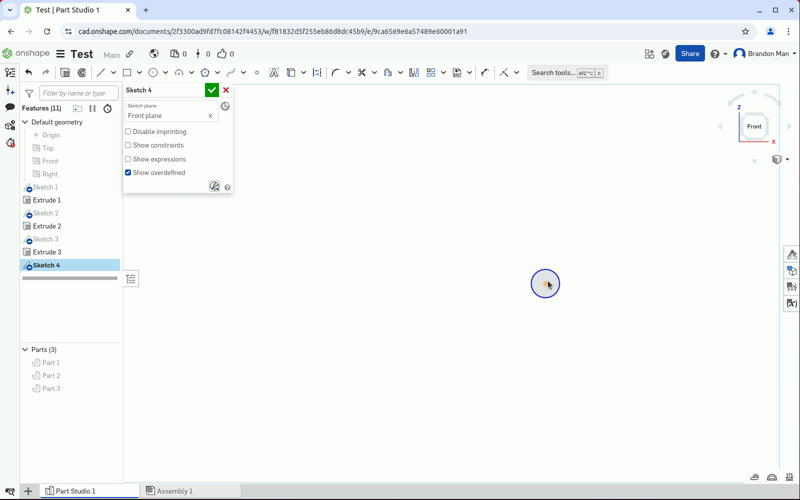
scroll(6)
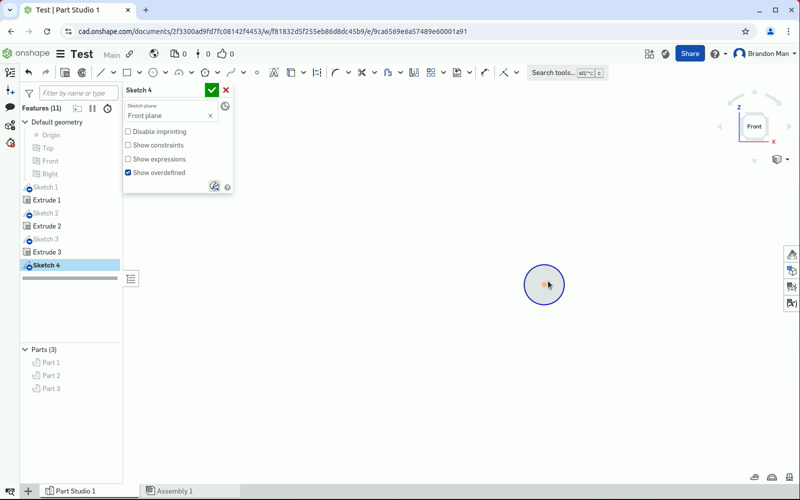
scroll(6)
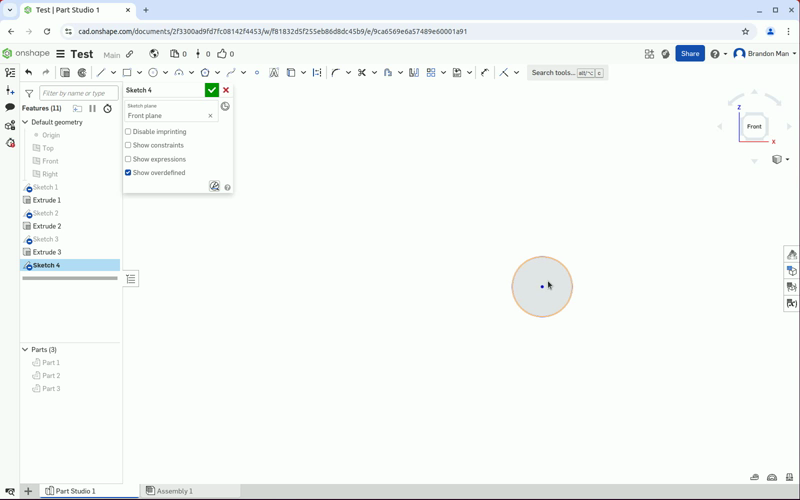
scroll(6)
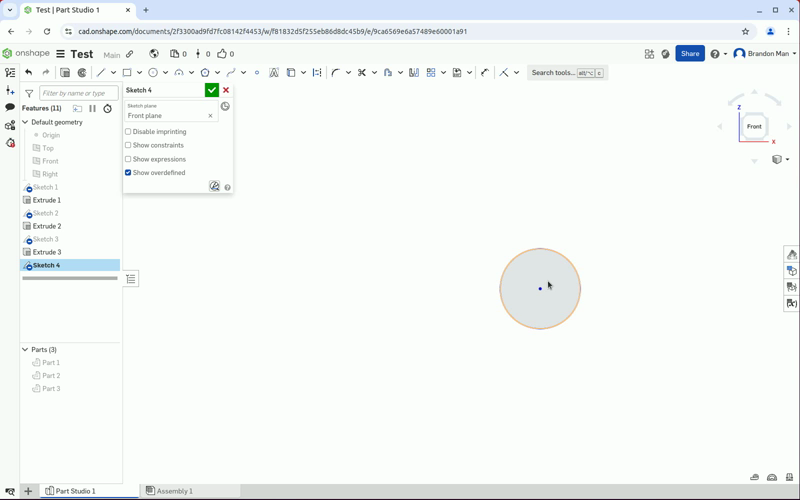
scroll(6)
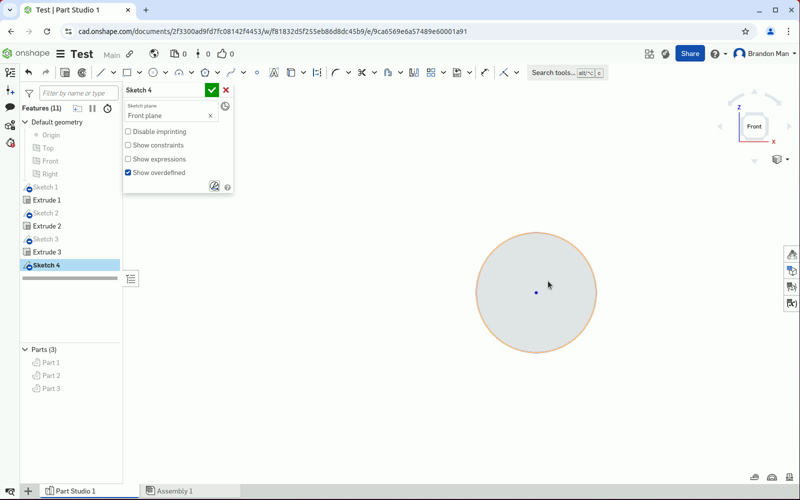
scroll(6)
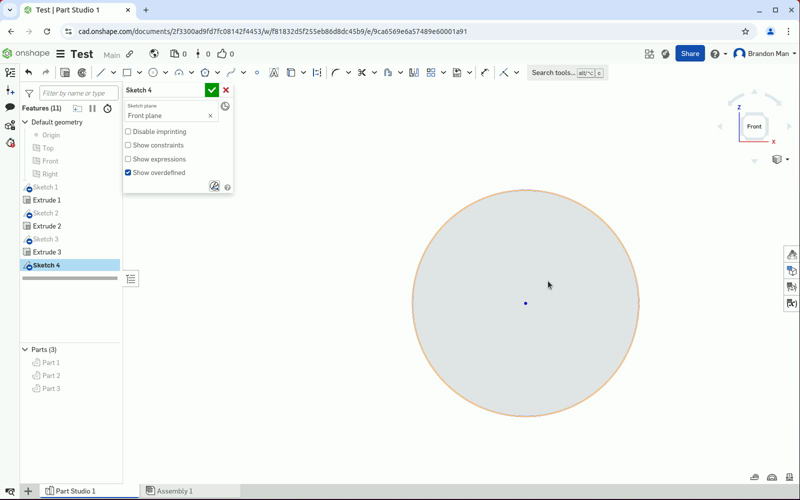
click(548, 280)
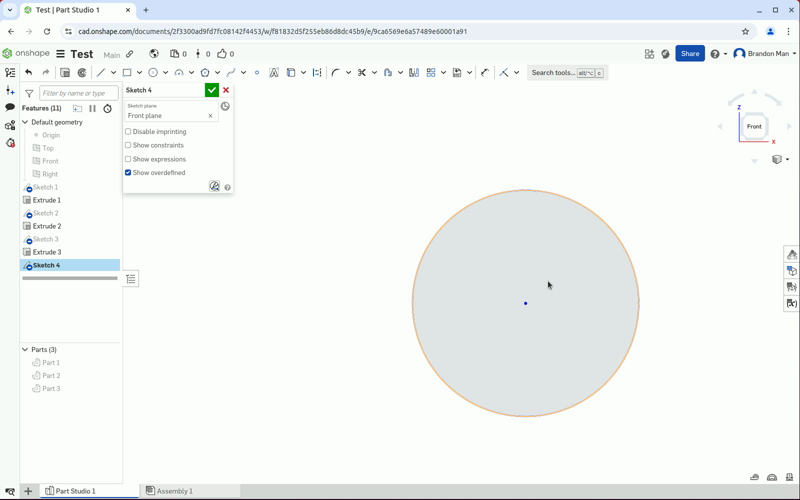
scroll(-6)
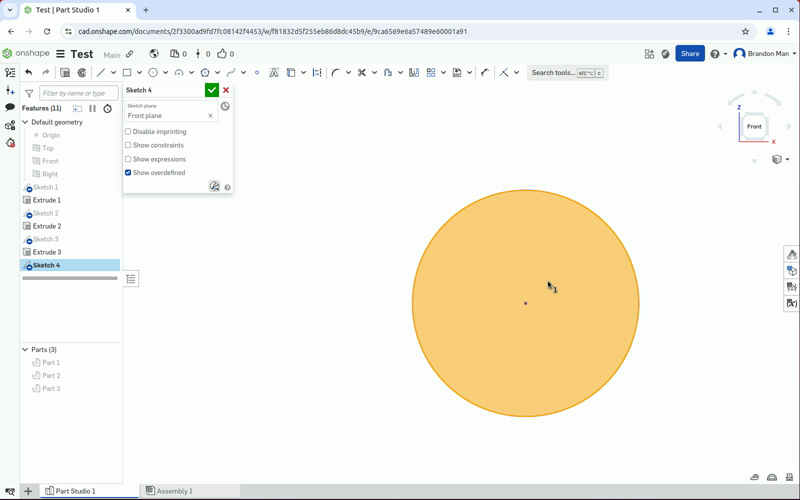
scroll(-6)
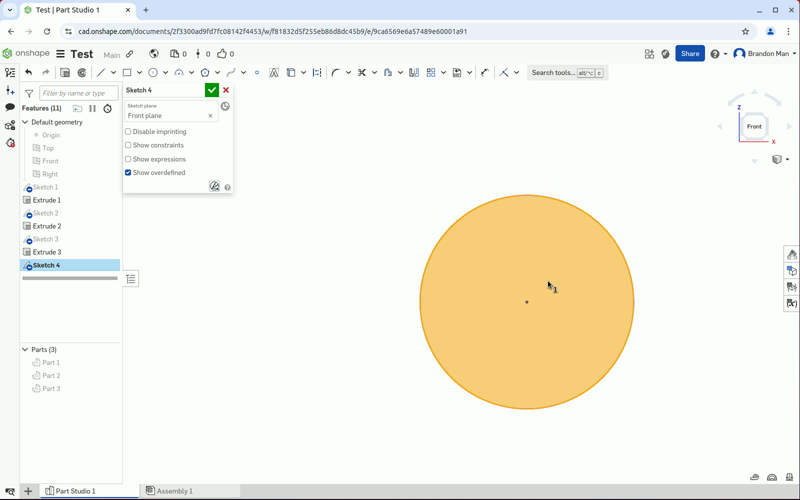
scroll(-6)
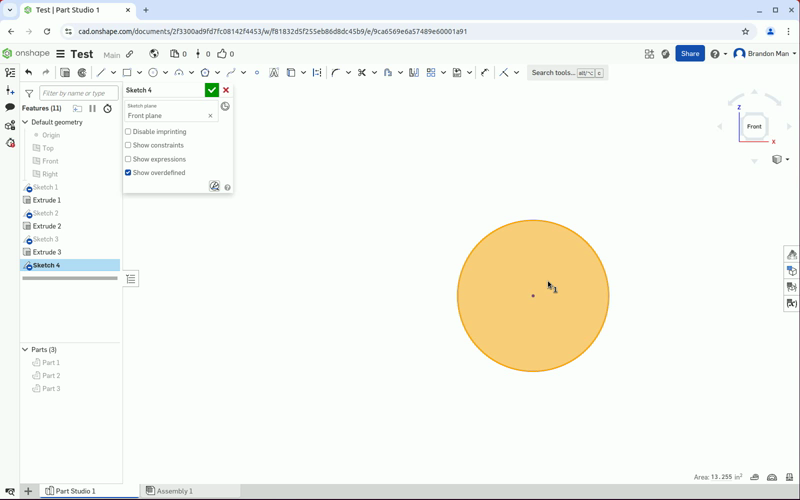
scroll(-6)
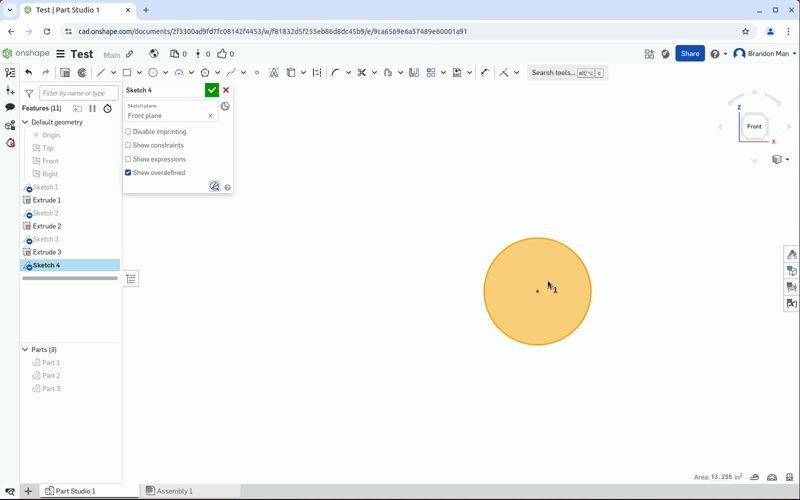
scroll(-6)
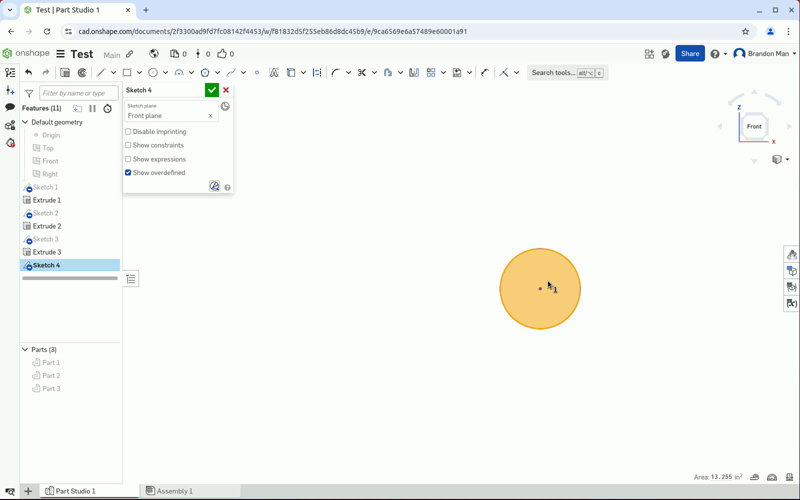
scroll(-6)
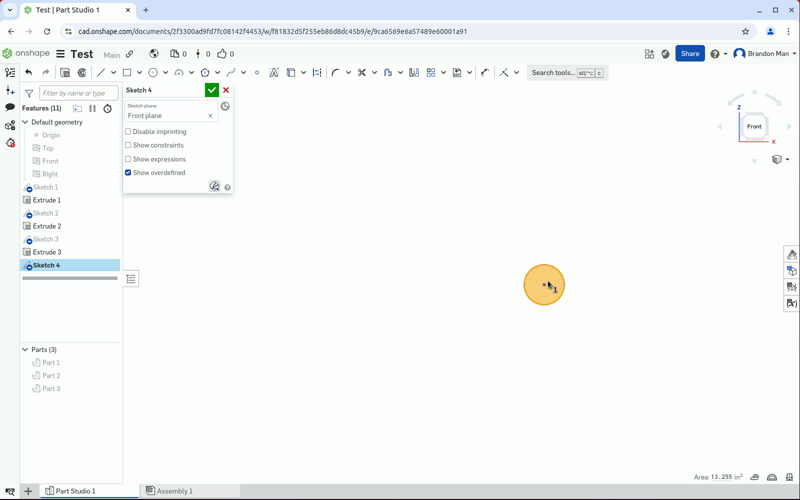
scroll(-6)
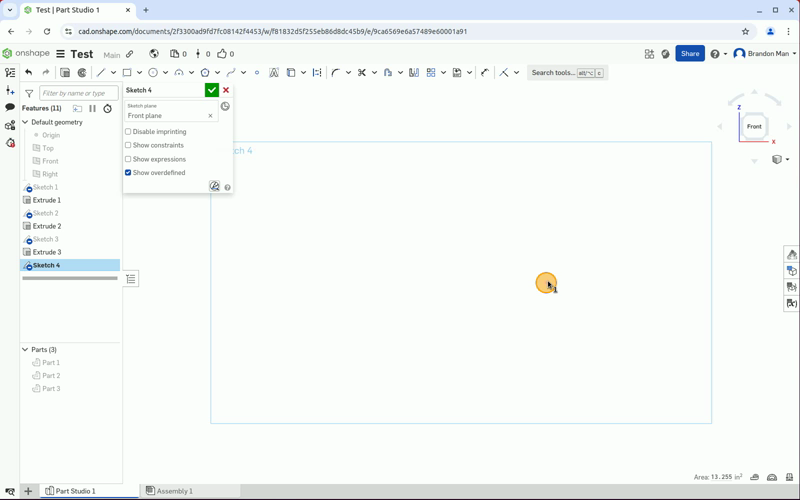
mouse_move(73, 352)
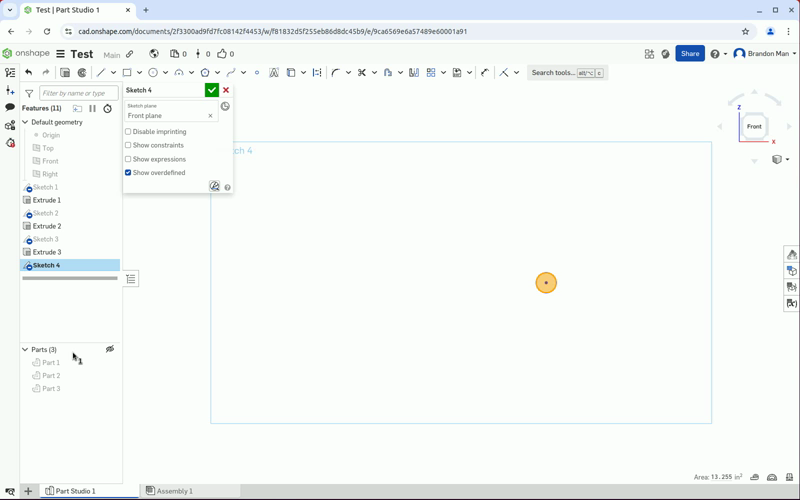
key(shift+y)
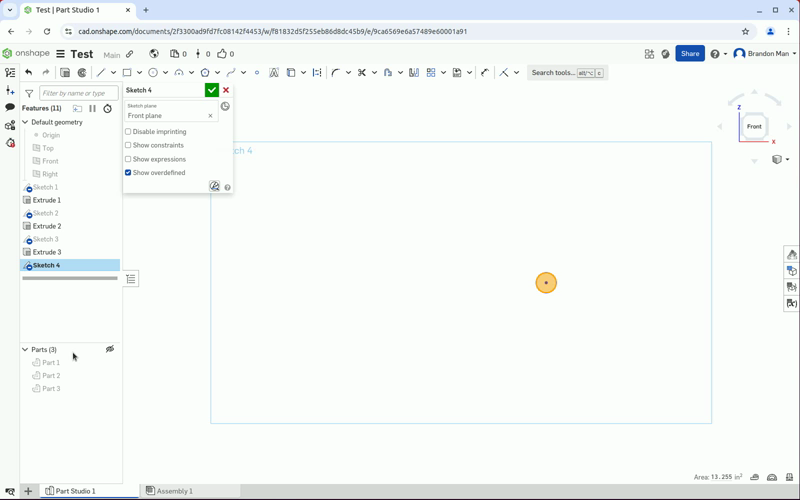
key(shift+e)
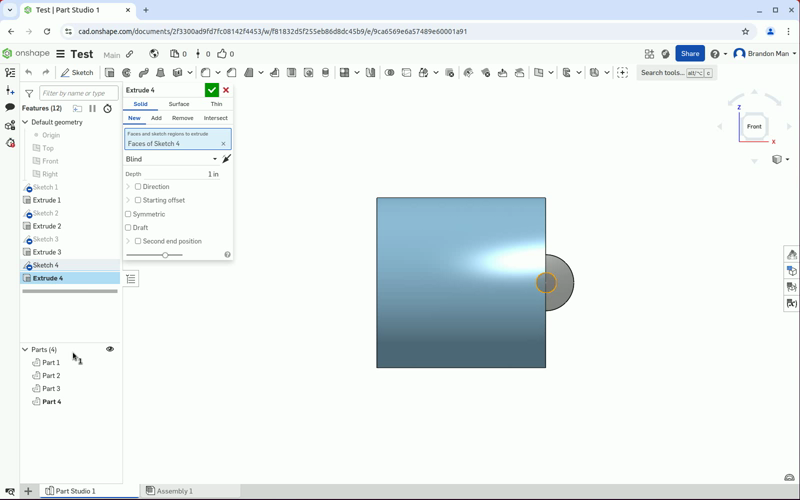
mouse_move(143, 106)
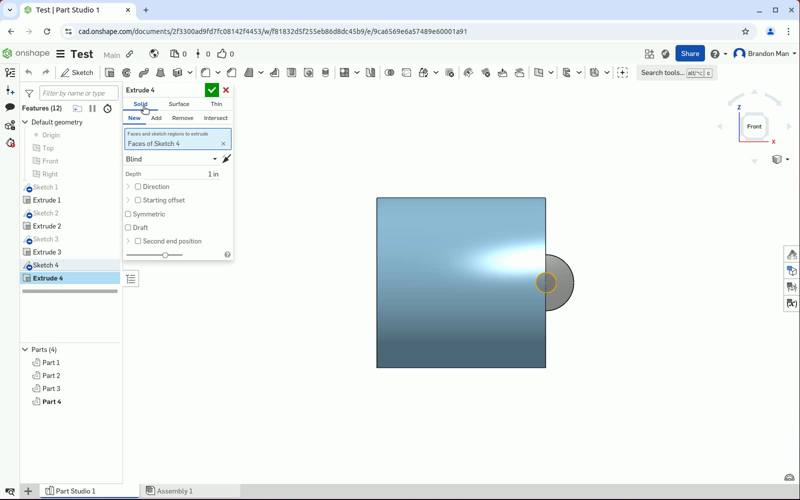
click(143, 106)
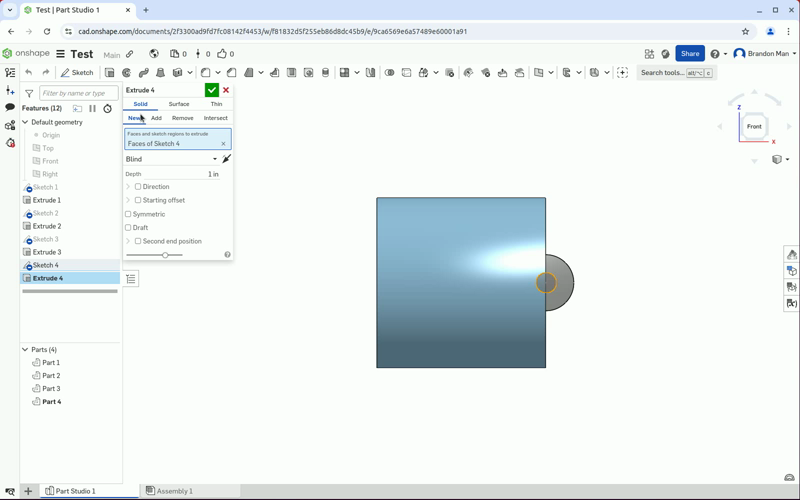
mouse_move(137, 120)
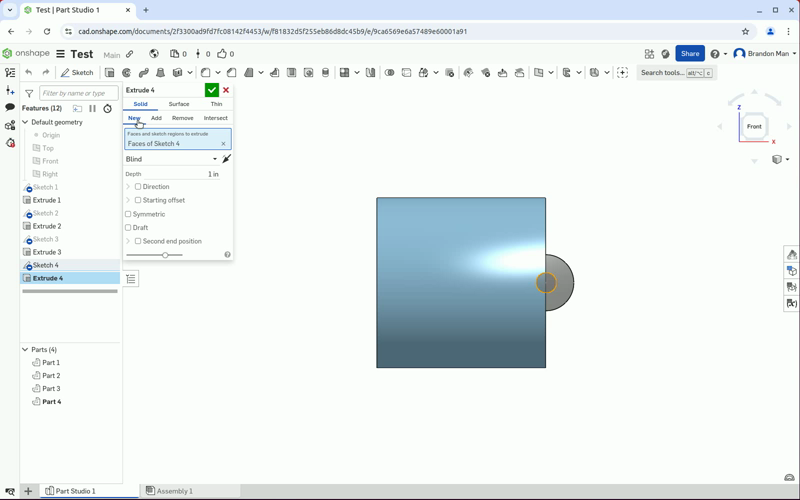
click(137, 120)
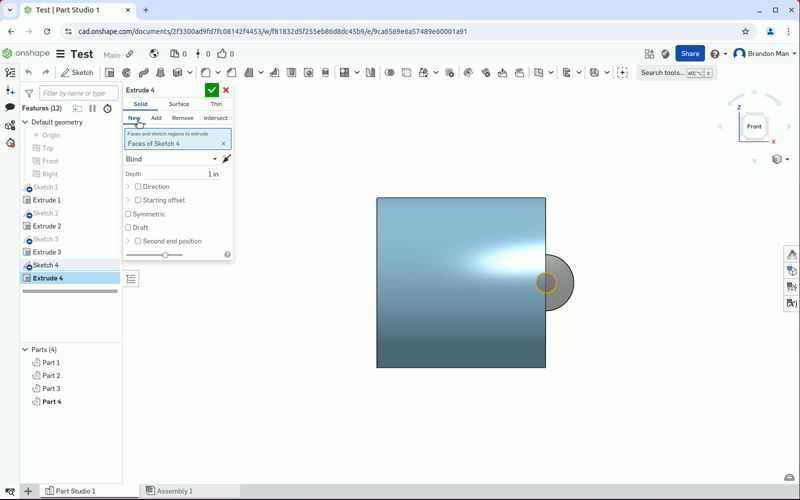
key(tab, 4)
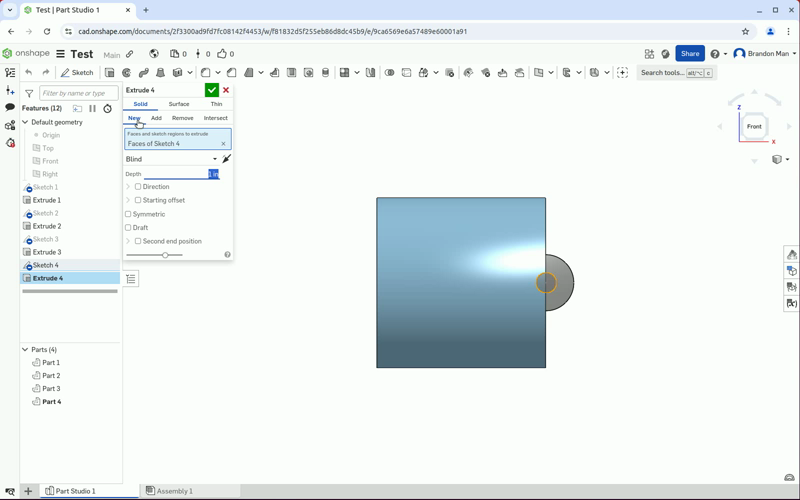
text(18.294)
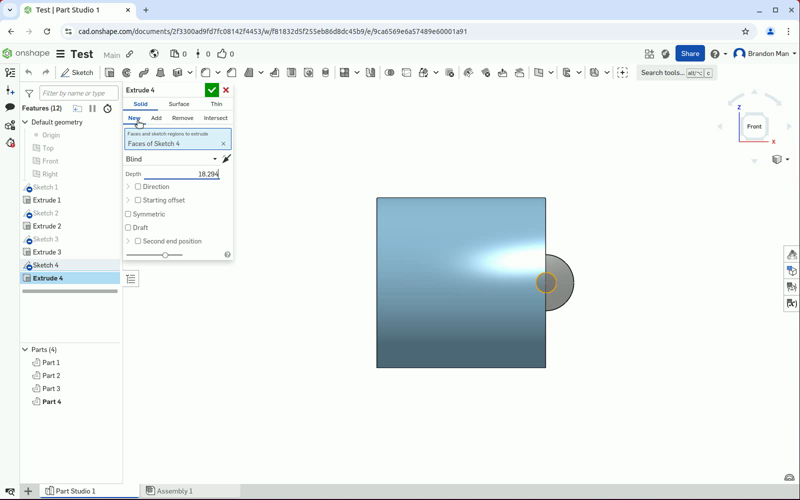
key(tab, 3)
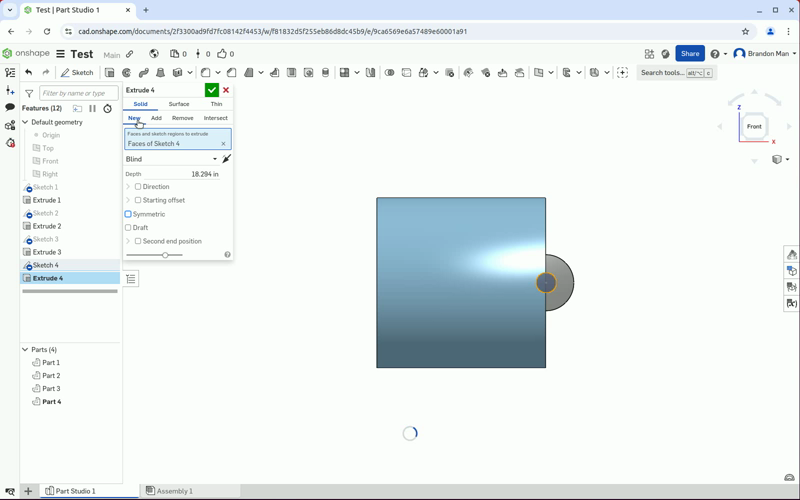
key(space)
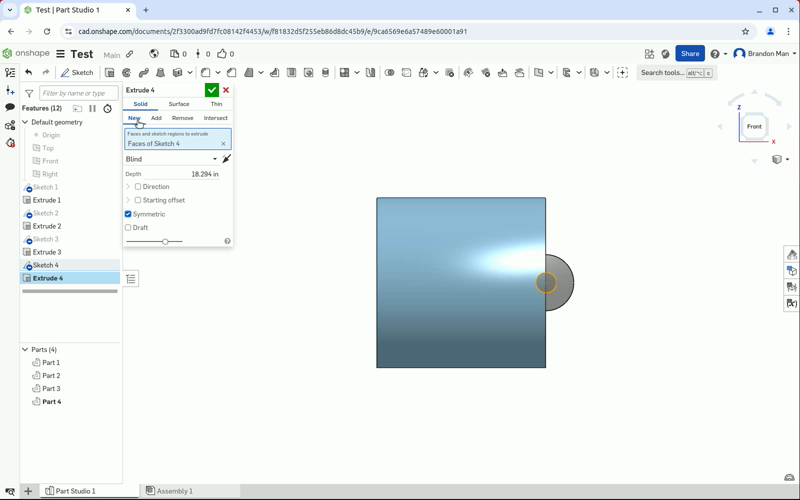
key(enter)
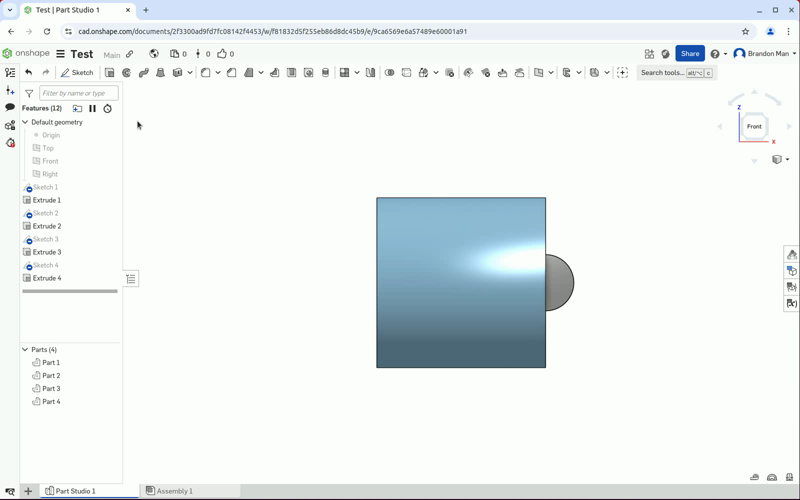
key(shift+h)
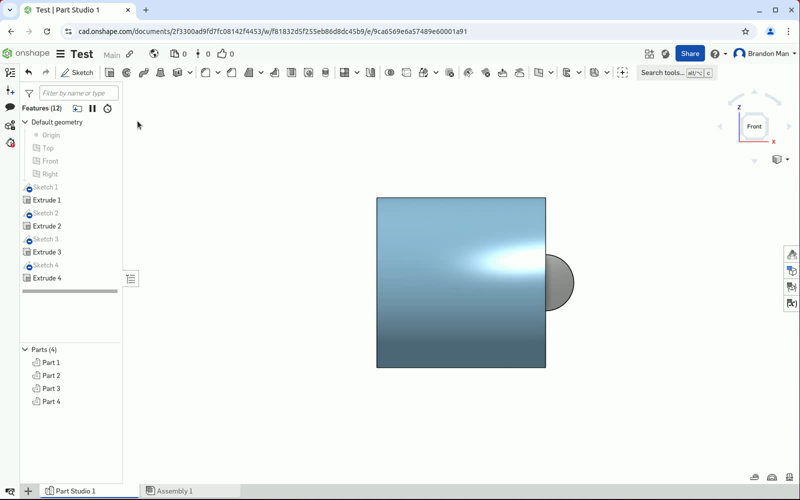
key(shift+h)
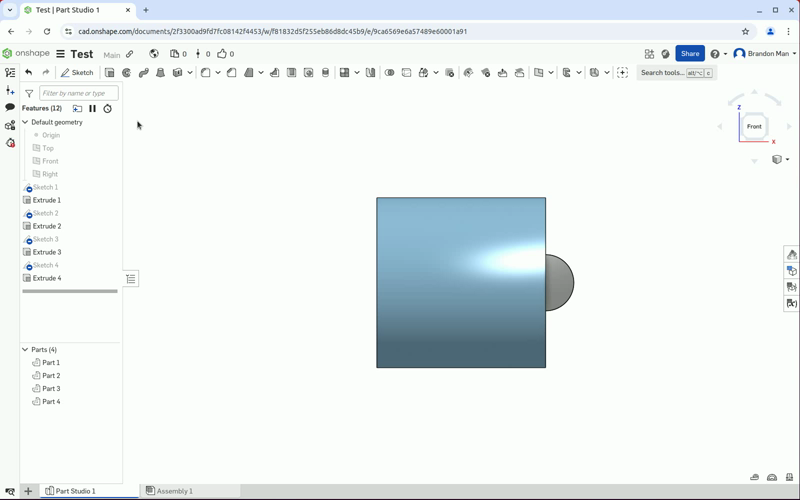
key(shift+7)
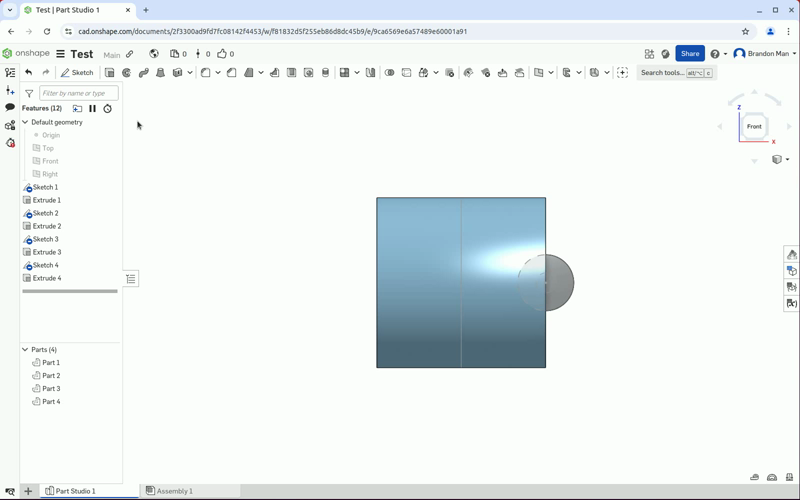
key(left, 2)
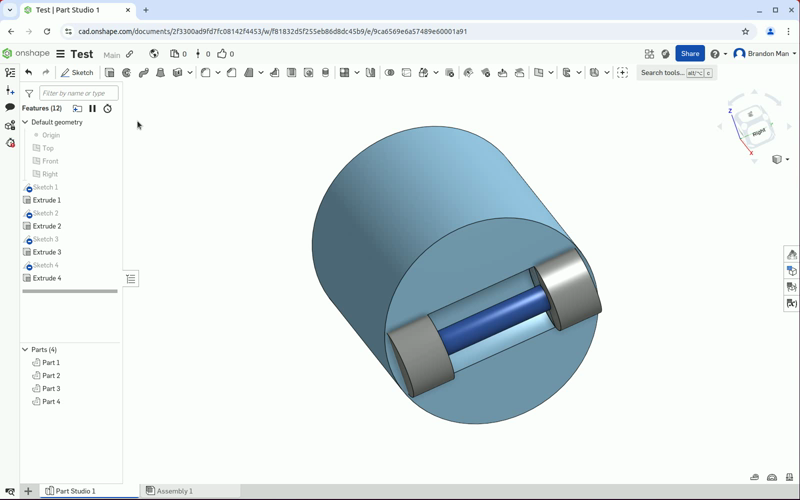
key(down, 2)
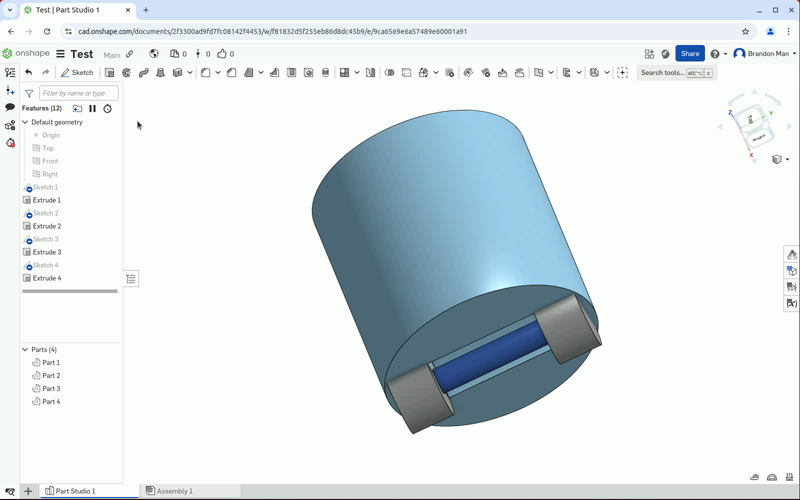
key(up, 2)
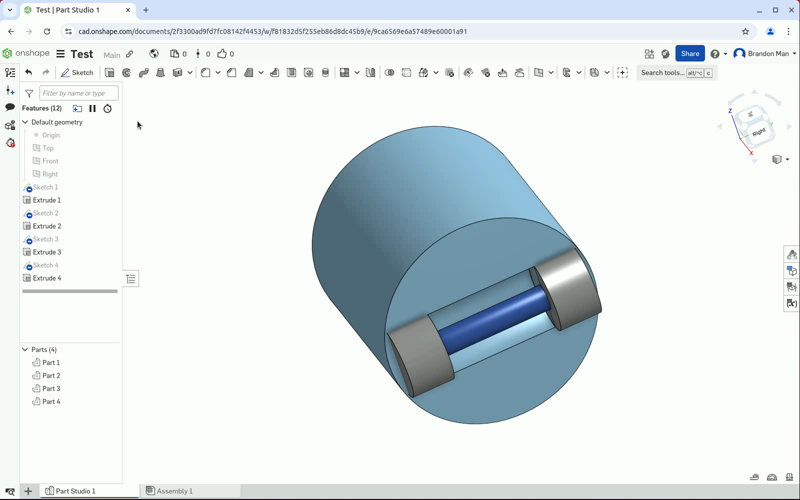
key(right, 2)
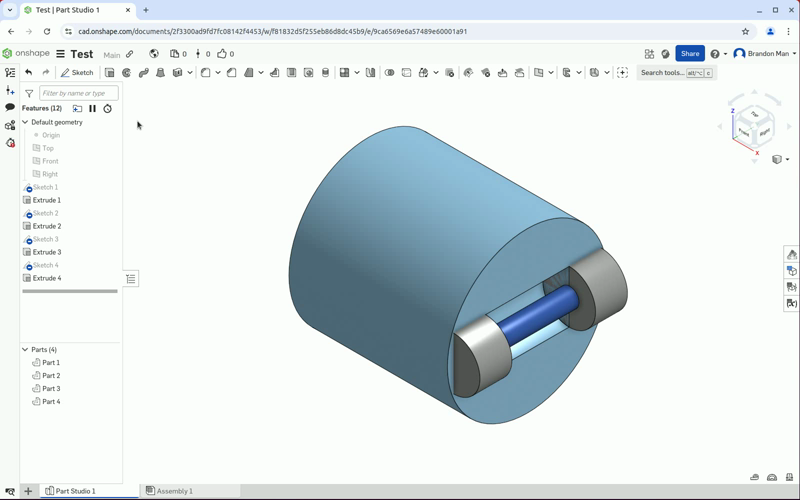
mouse_move(73, 189)
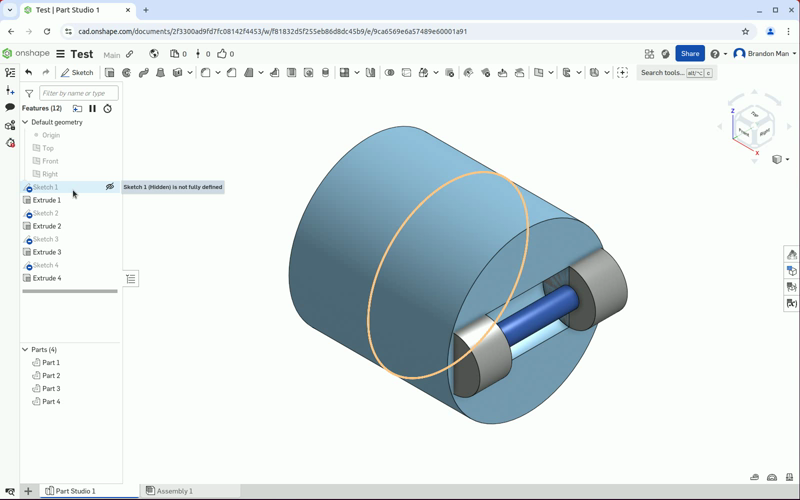
click(73, 189)